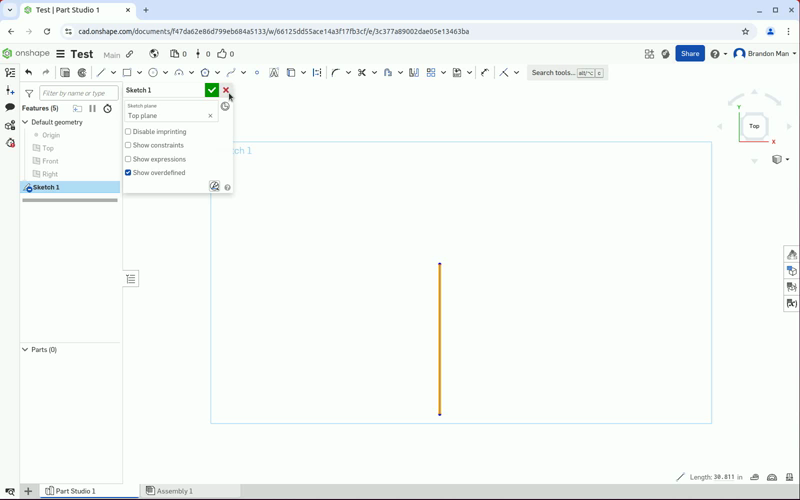
key(shift+h)
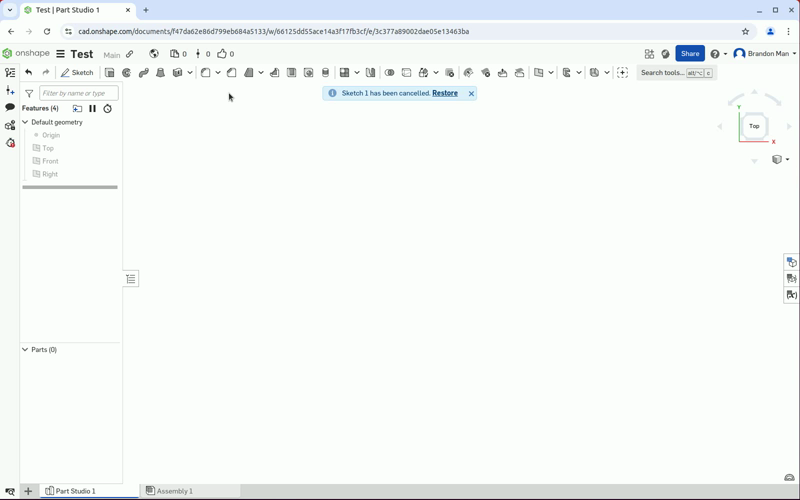
mouse_move(73, 352)
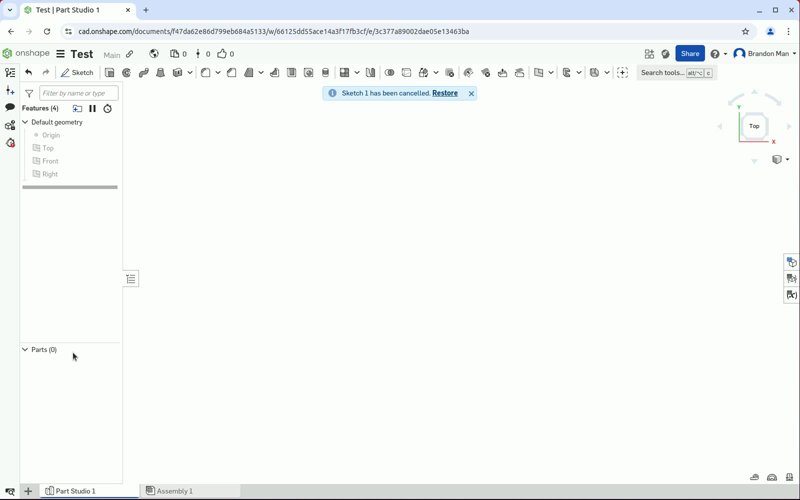
key(y)
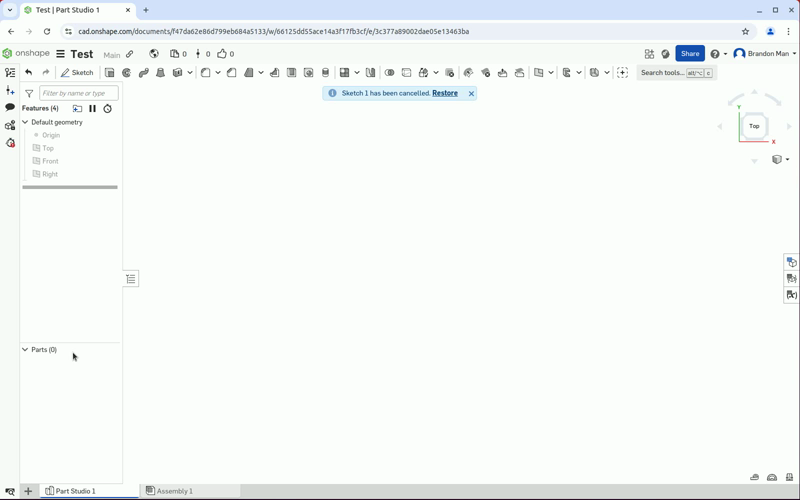
key(shift+p)
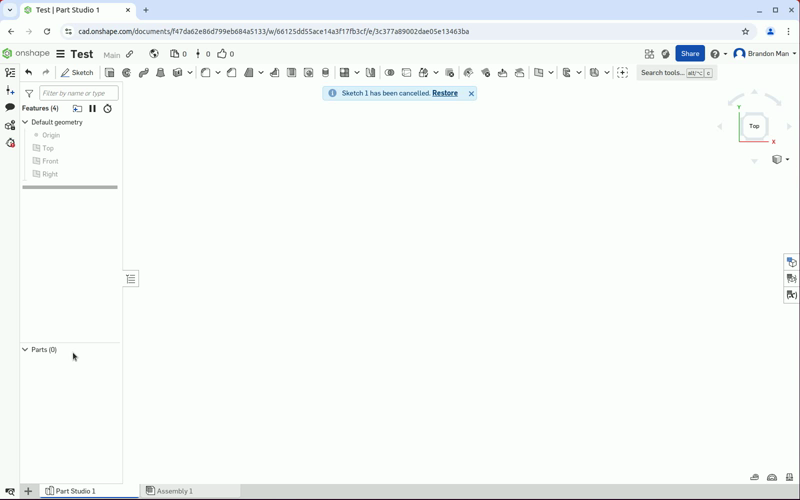
key(space)
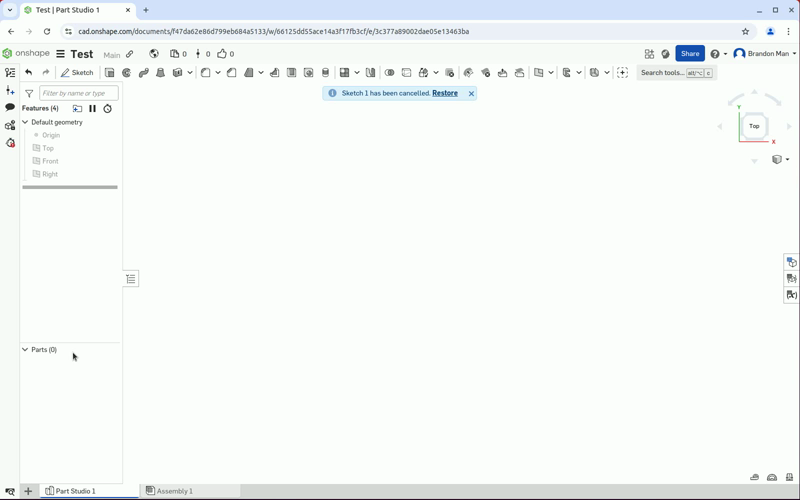
key_down(shift)
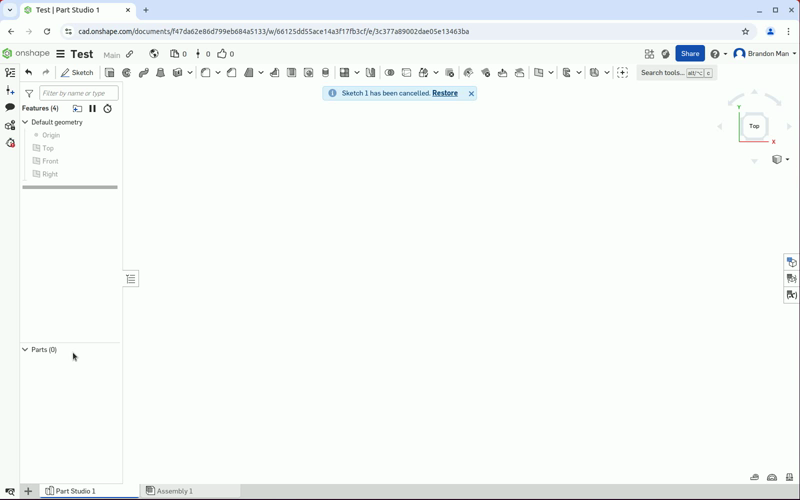
key(up)
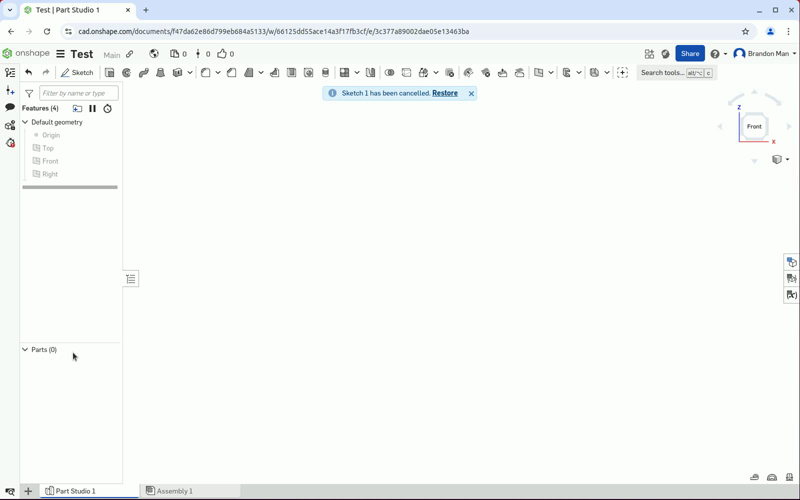
key_up(shift)
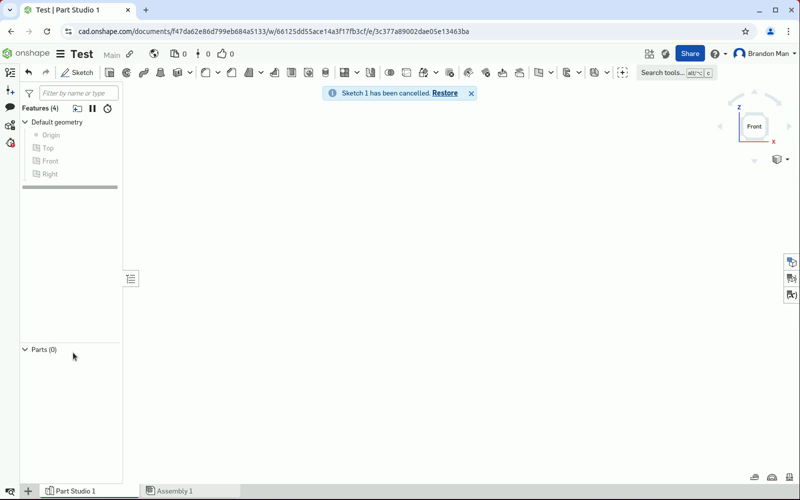
mouse_move(73, 352)
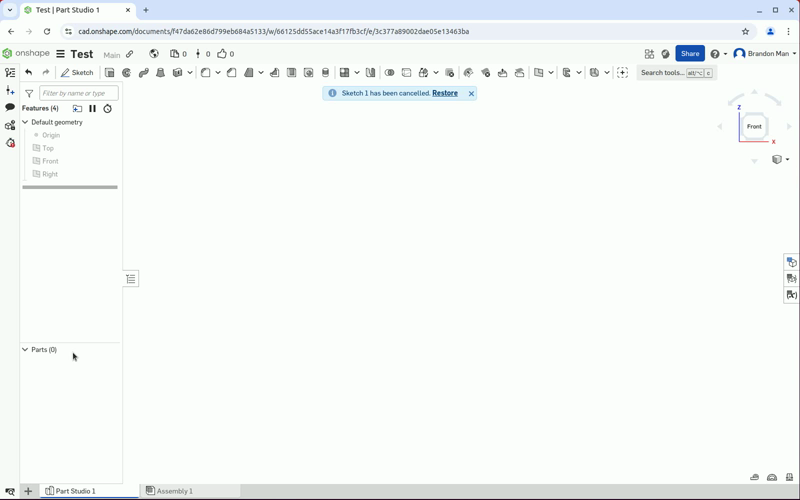
key(shift+y)
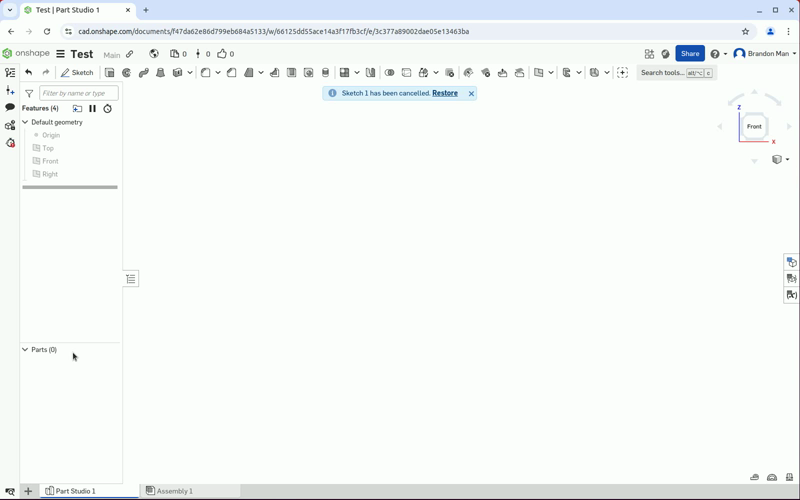
key(shift+s)
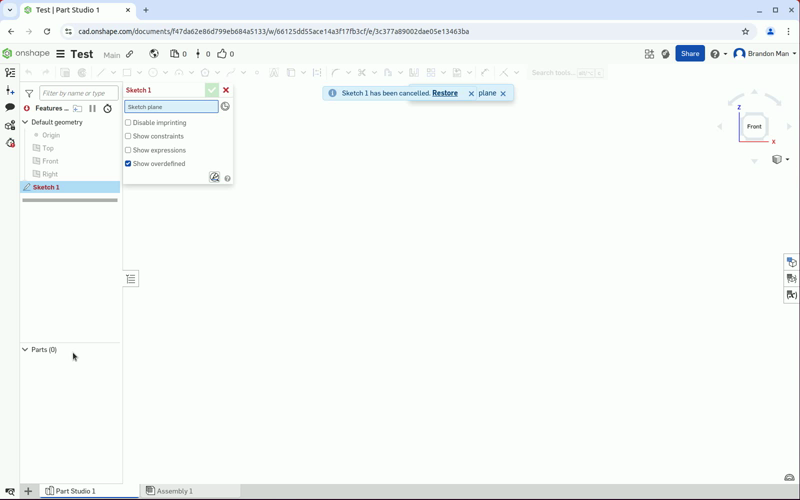
mouse_move(73, 163)
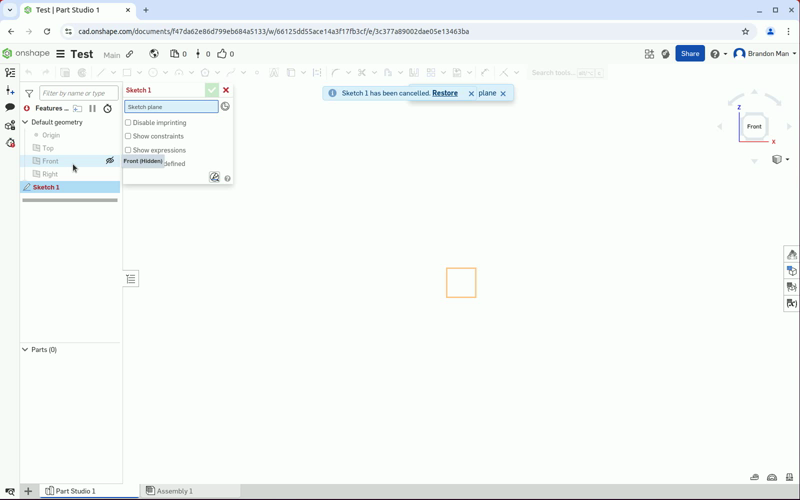
click(73, 163)
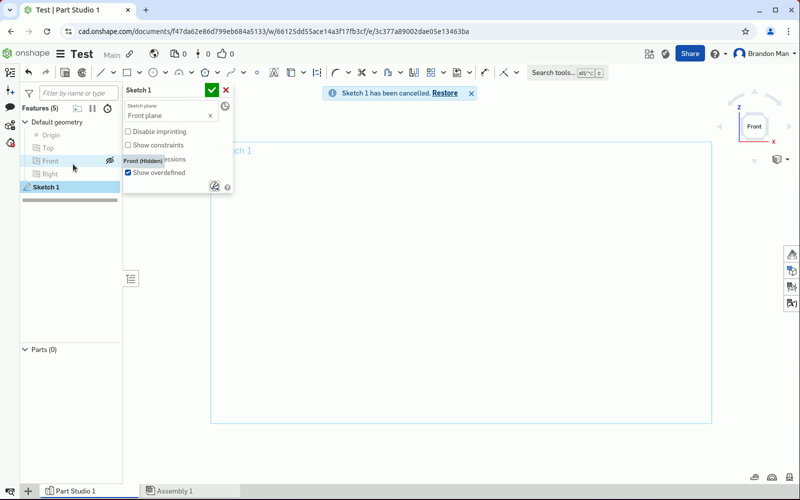
mouse_move(73, 352)
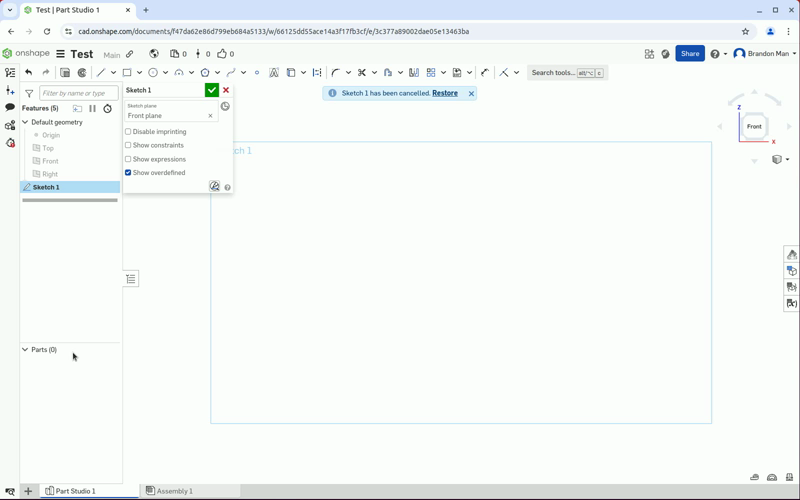
key(y)
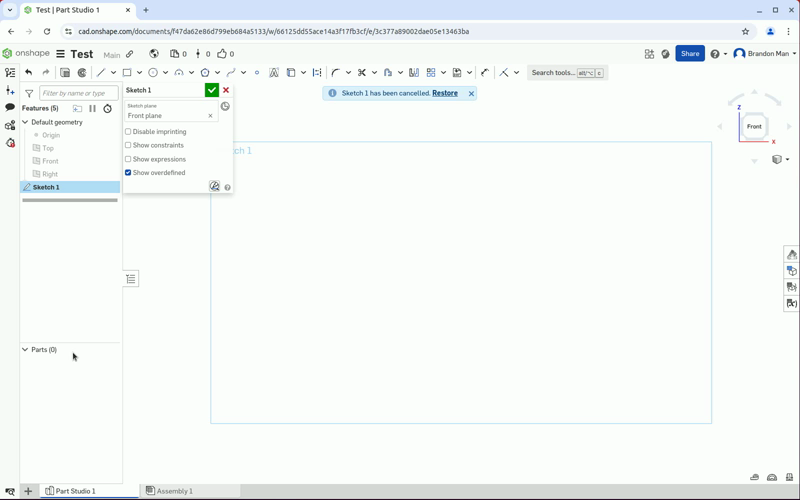
key(l)
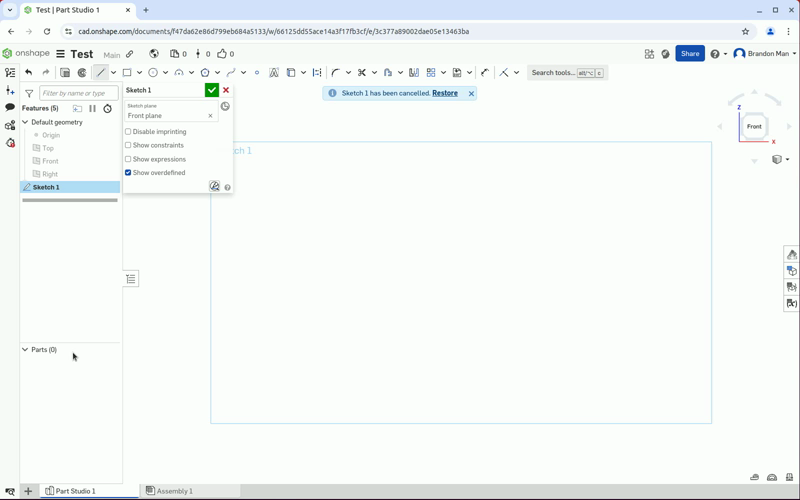
key_down(shift)
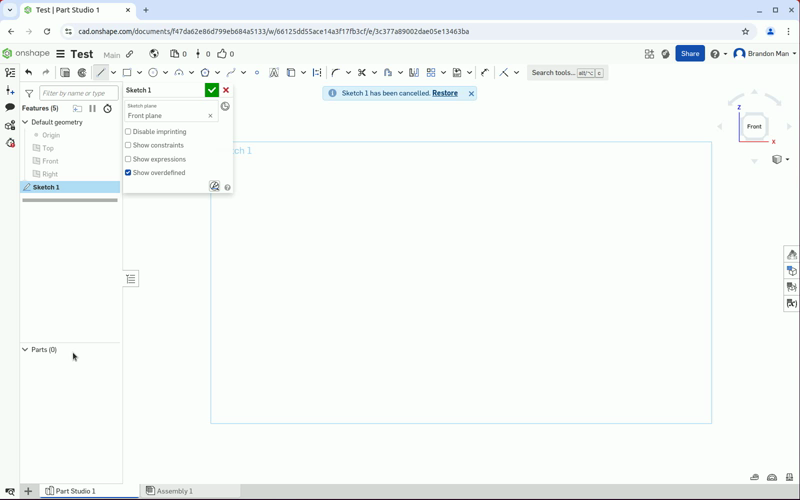
mouse_move(404, 282)
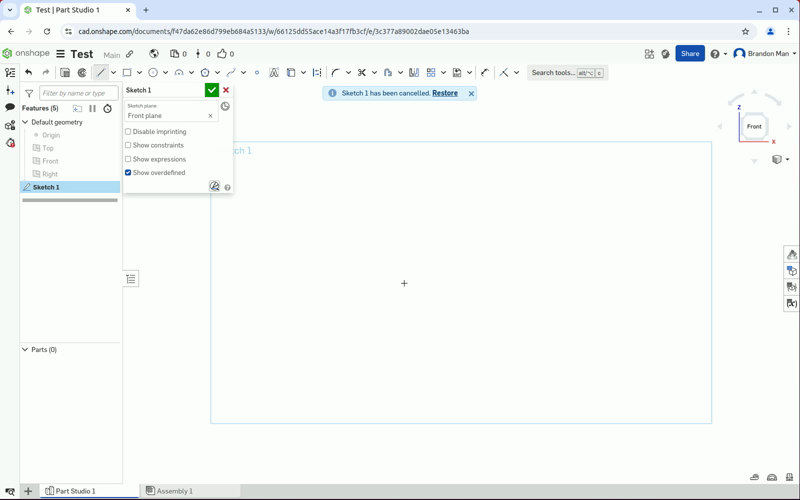
click(404, 282)
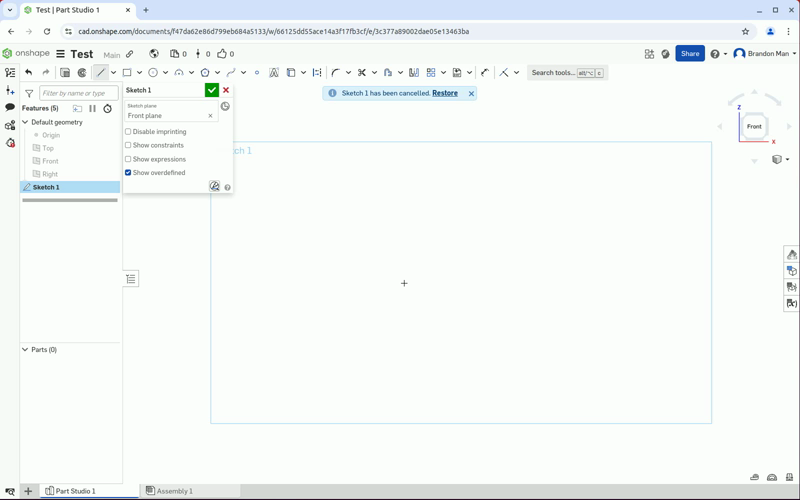
key_up(shift)
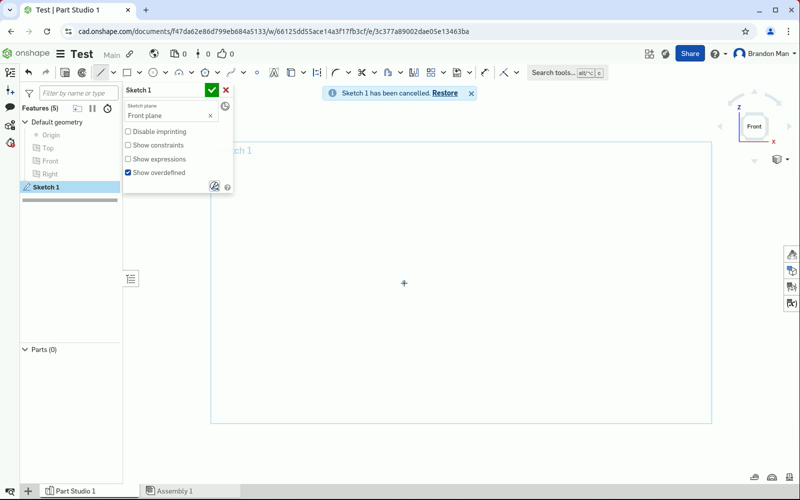
key_down(shift)
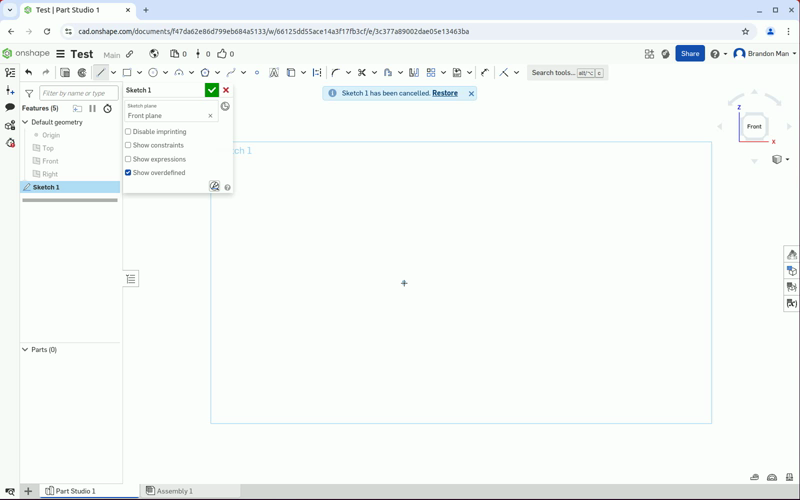
mouse_move(434, 282)
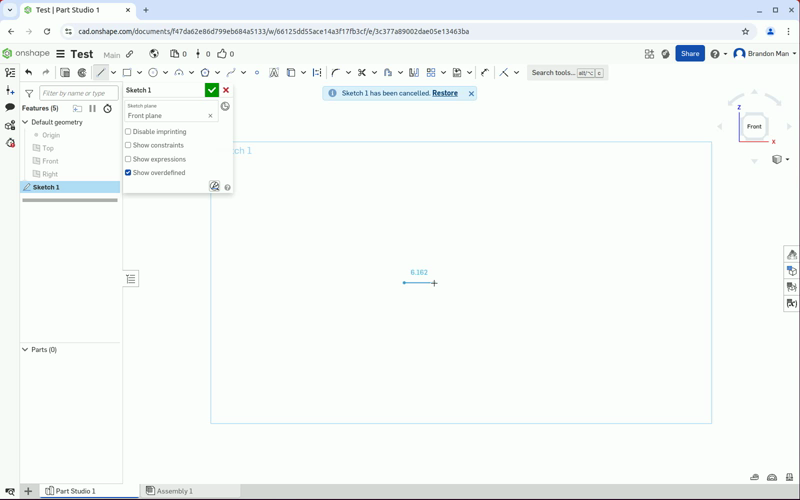
mouse_move(461, 282)
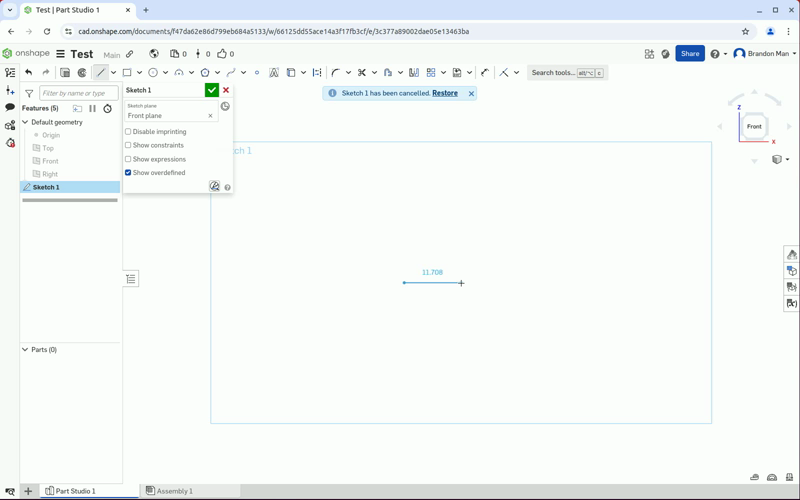
click(461, 282)
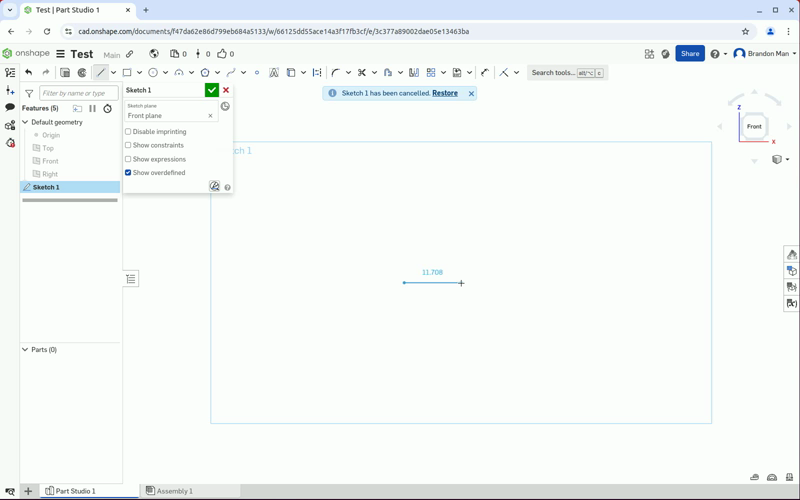
key_up(shift)
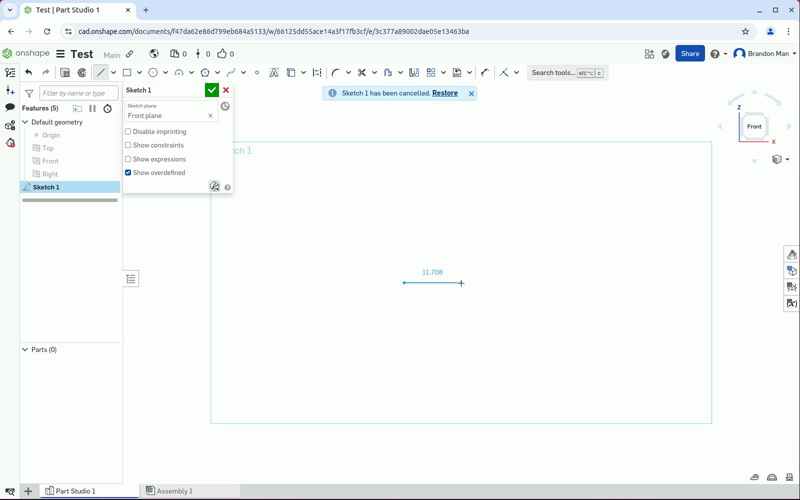
key_down(shift)
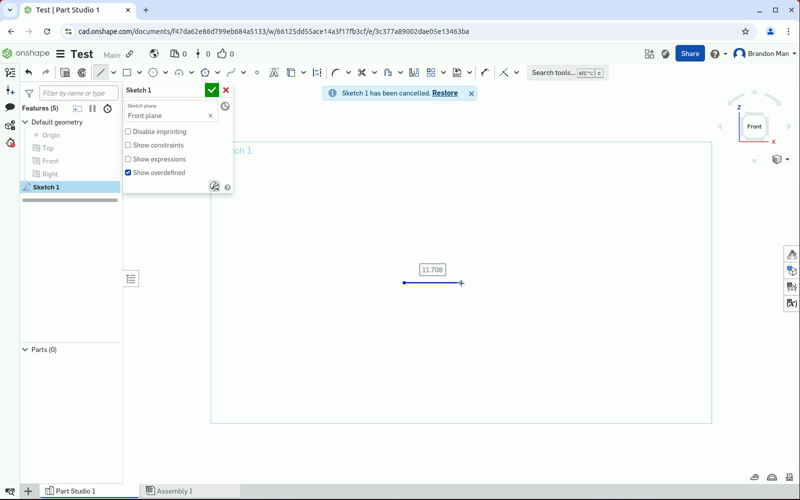
mouse_move(461, 170)
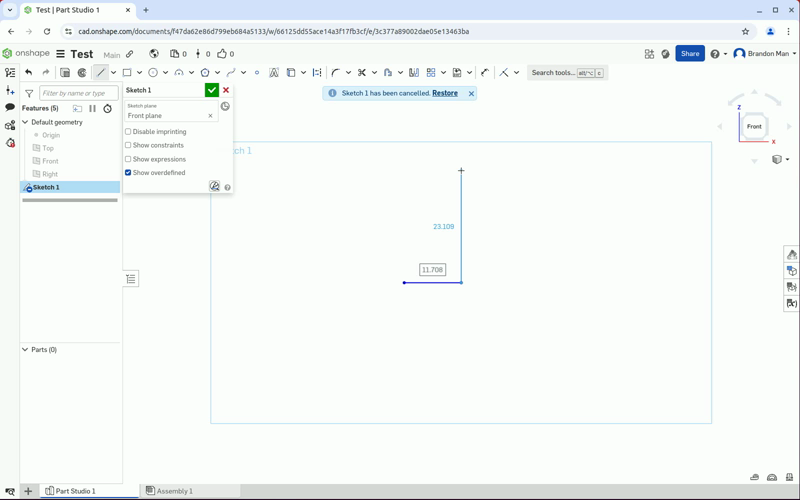
click(461, 170)
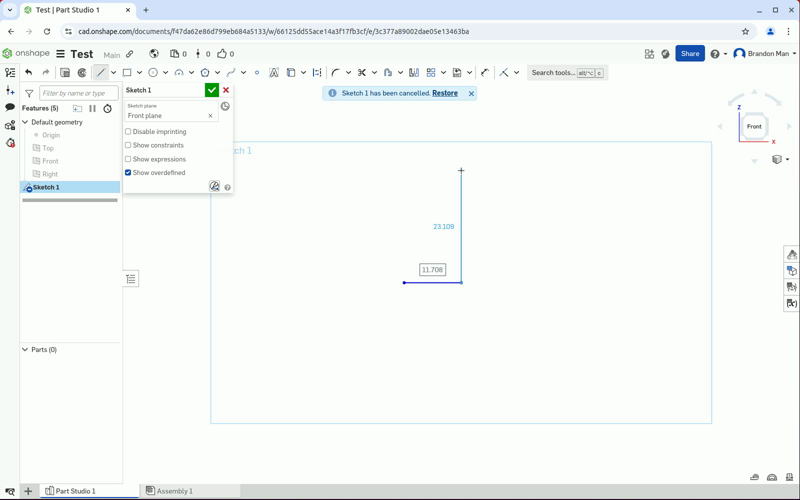
key_up(shift)
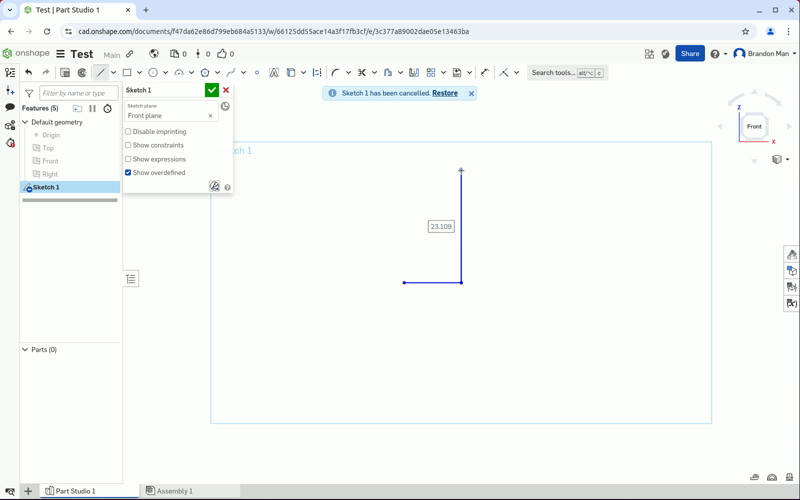
key_down(shift)
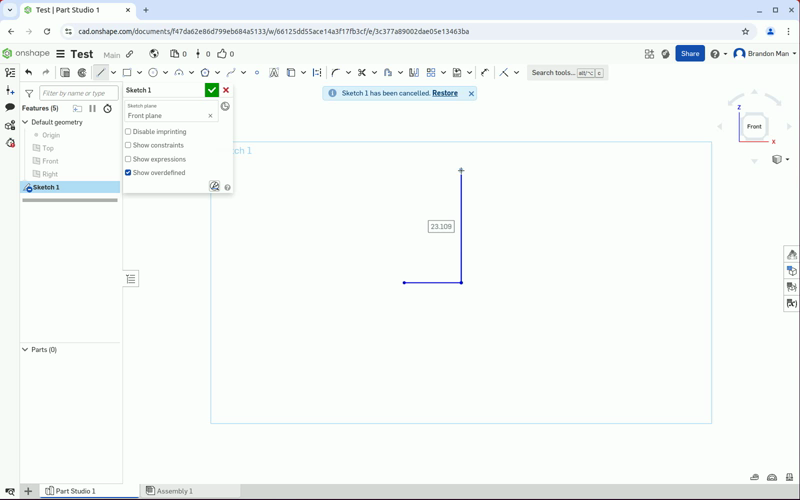
mouse_move(491, 170)
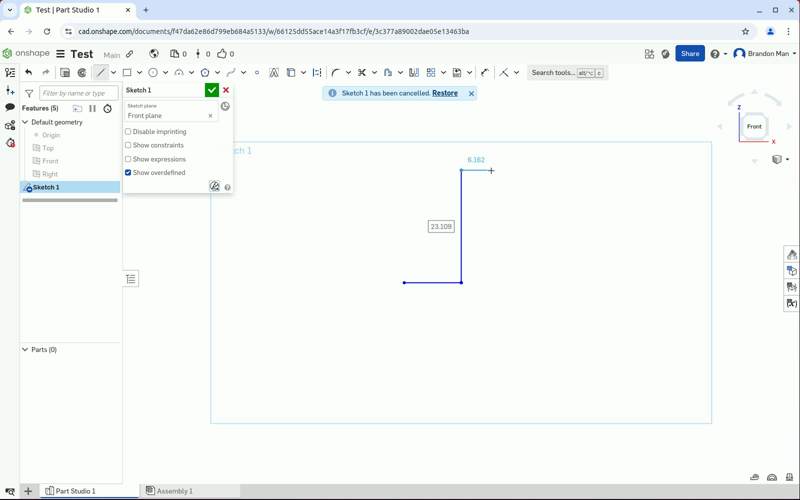
mouse_move(404, 170)
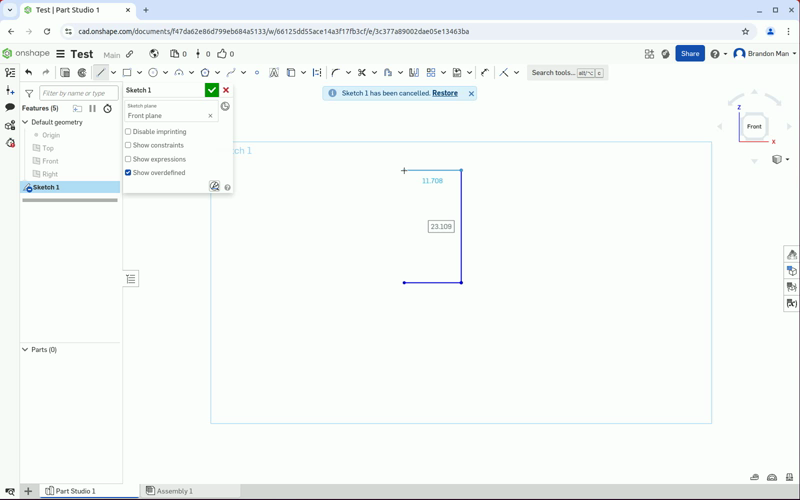
click(404, 170)
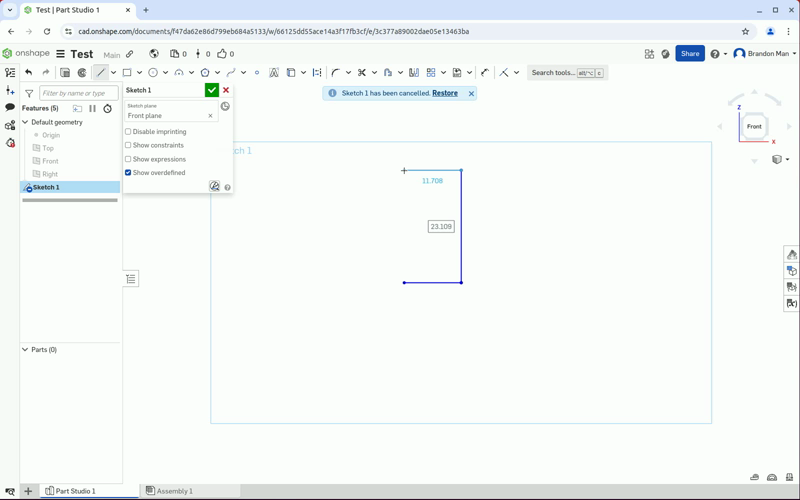
key_up(shift)
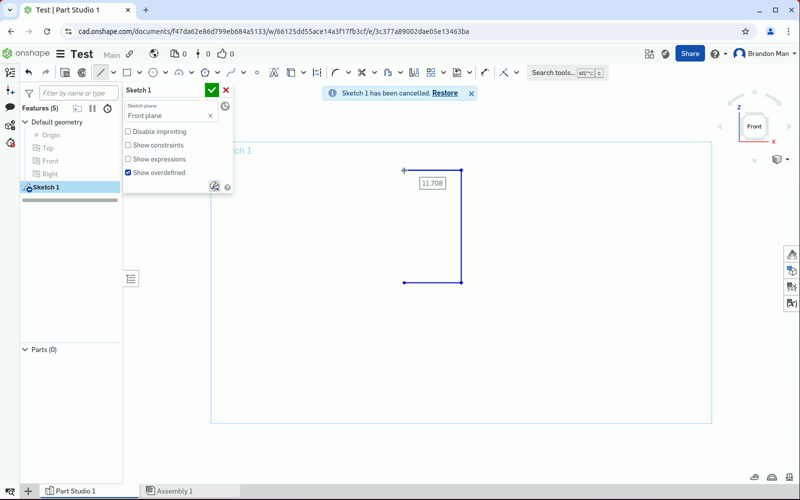
key_down(shift)
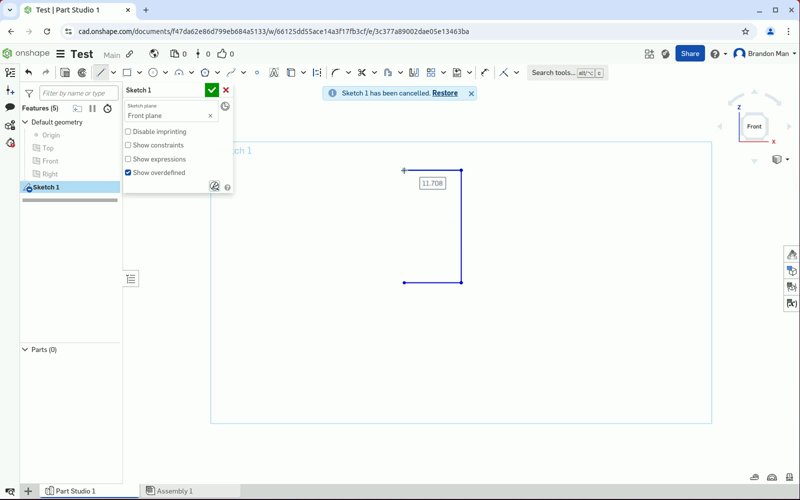
mouse_move(404, 282)
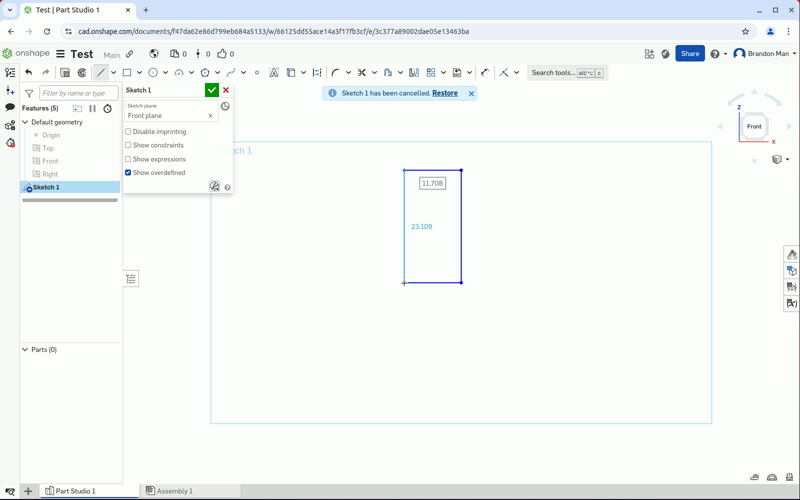
key_up(shift)
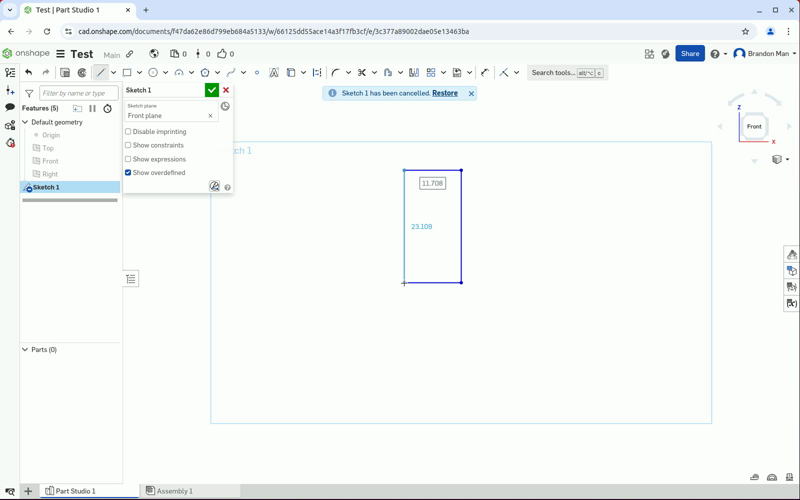
click(404, 282)
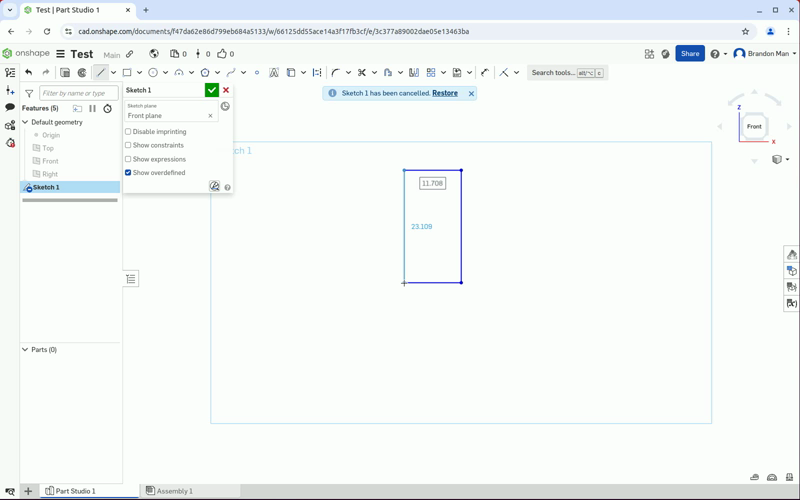
key(esc)
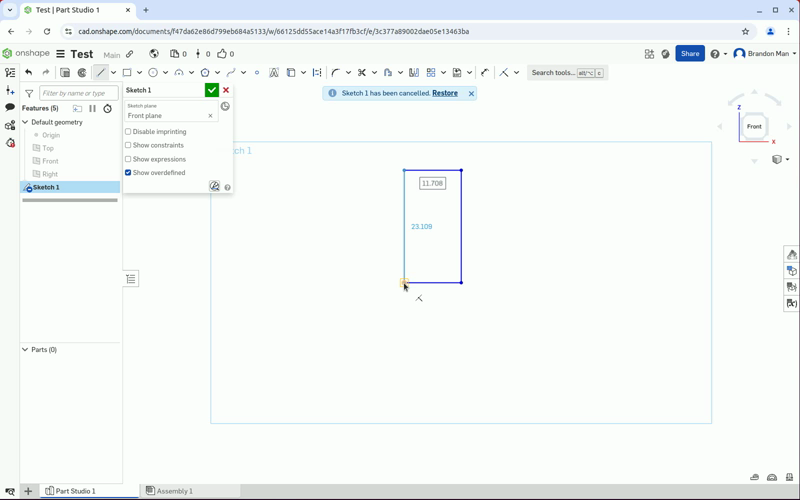
mouse_move(432, 255)
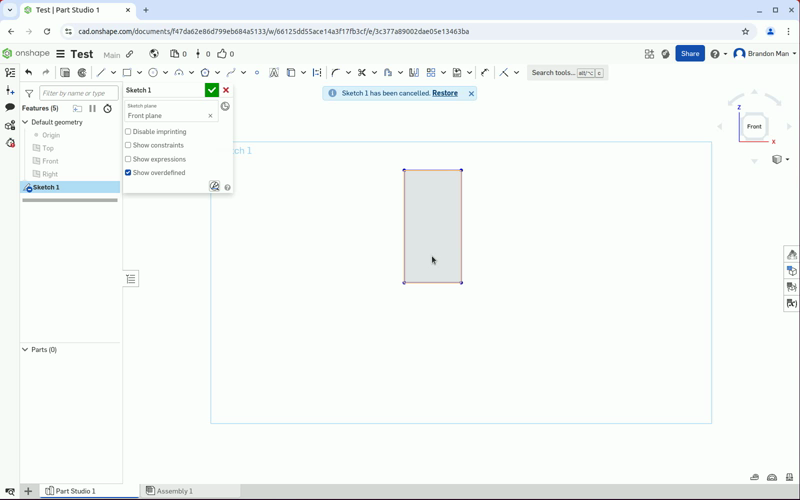
click(432, 255)
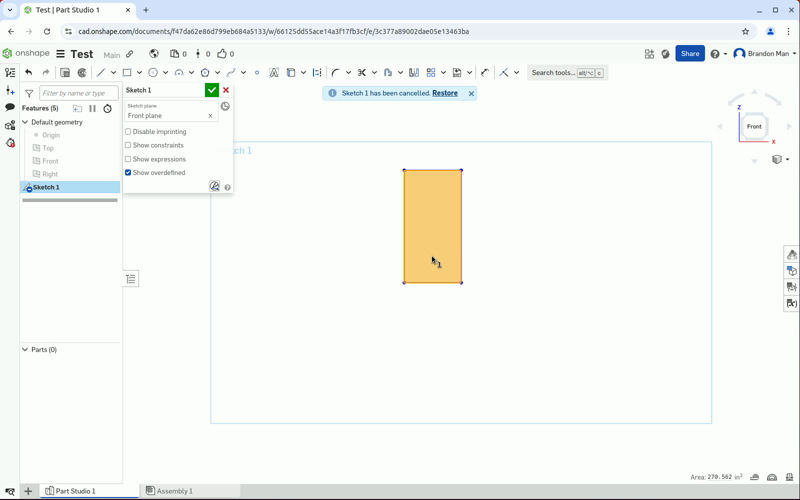
mouse_move(73, 352)
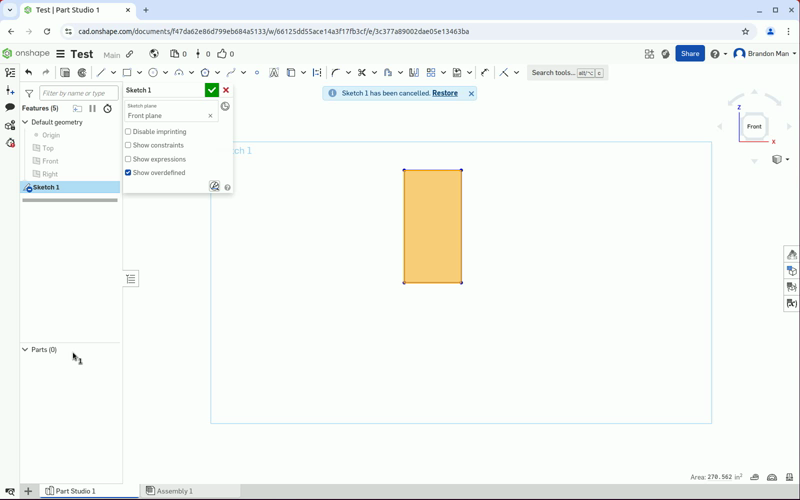
key(shift+y)
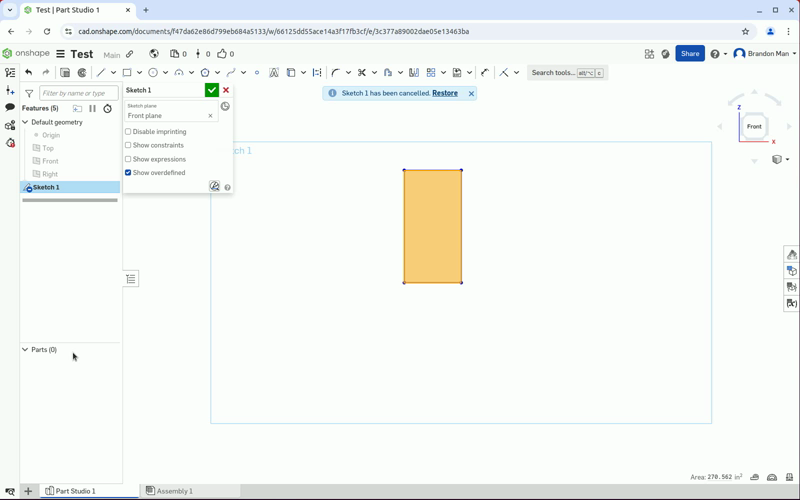
key(shift+e)
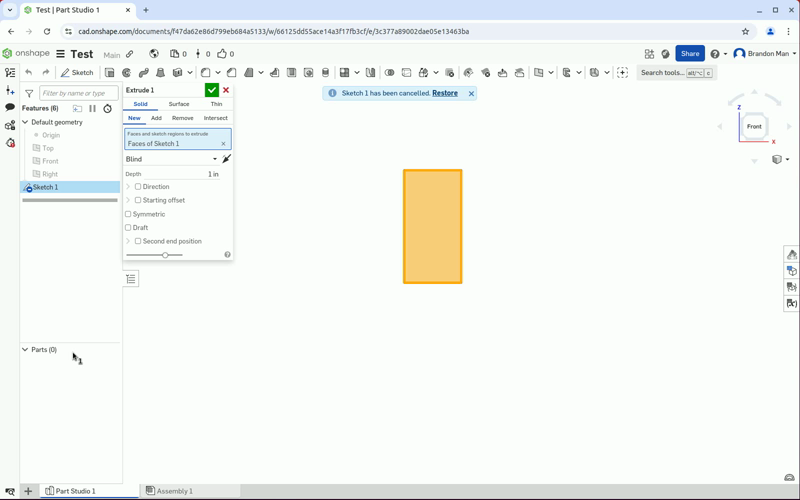
mouse_move(143, 106)
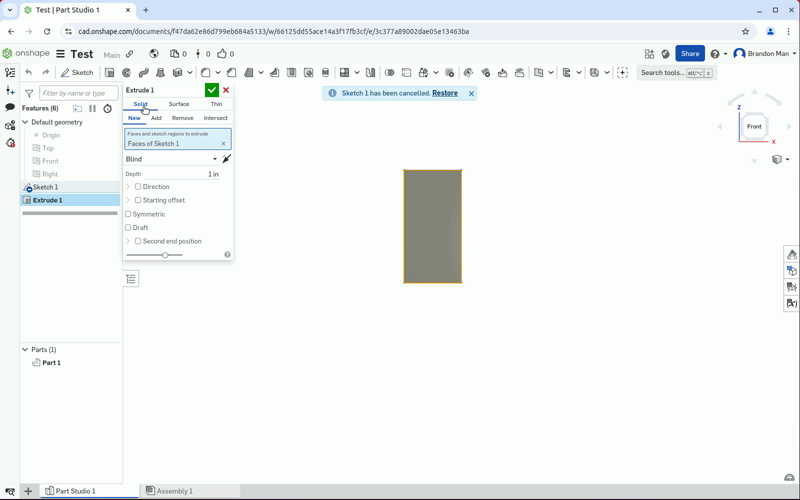
click(143, 106)
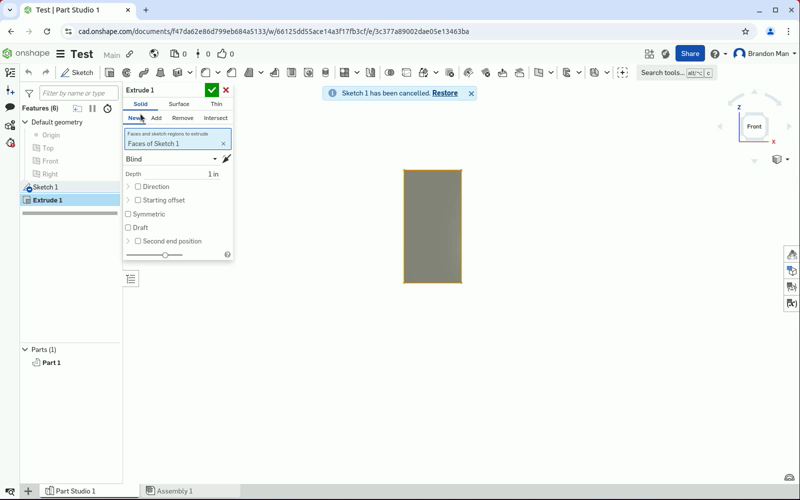
mouse_move(137, 120)
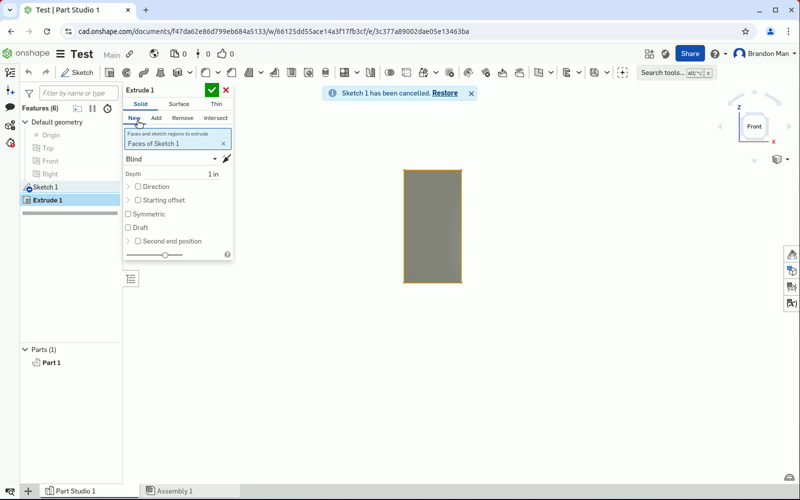
click(137, 120)
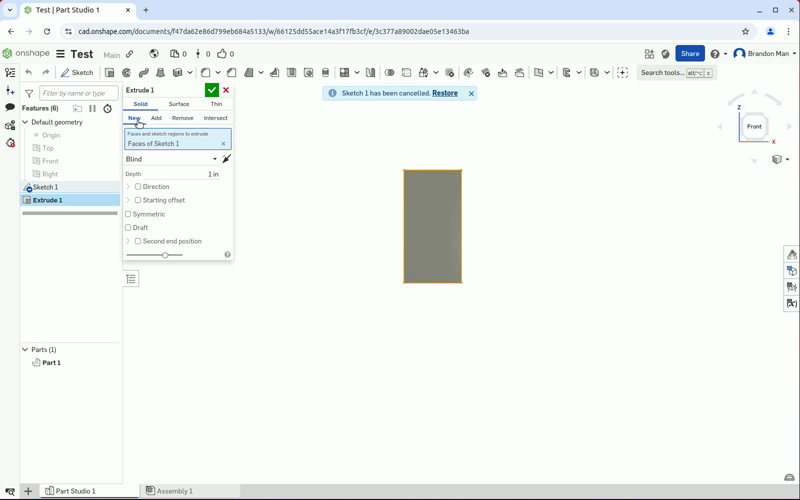
key(tab, 4)
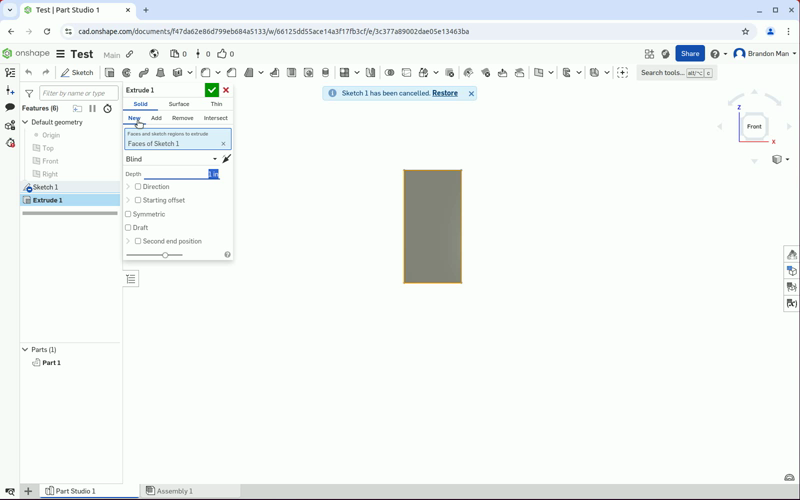
text(23.108)
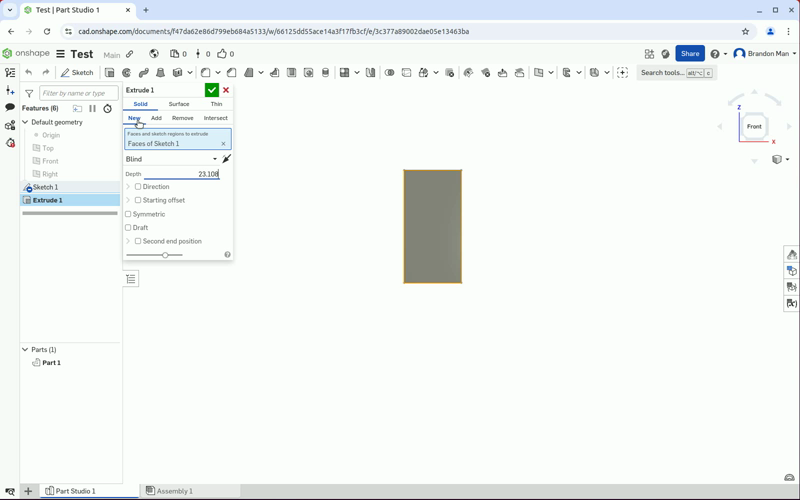
key(enter)
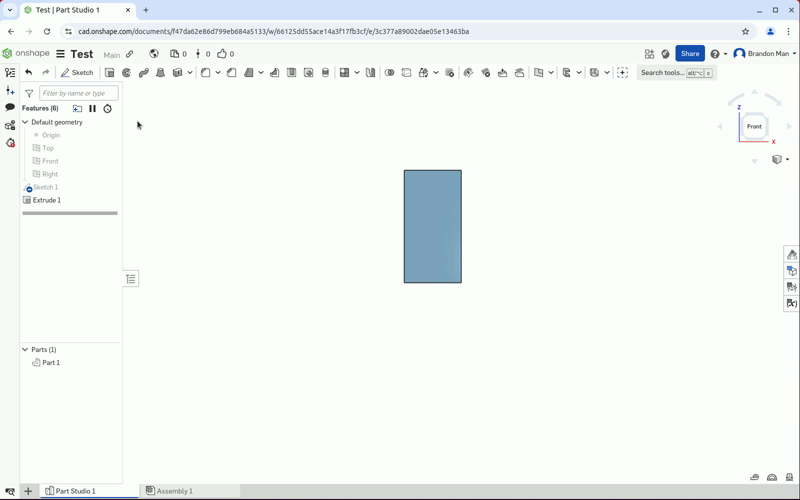
key(shift+h)
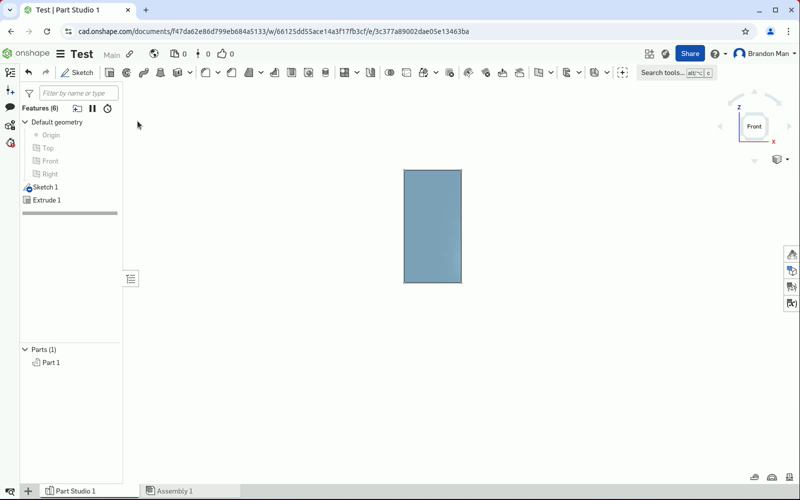
key(shift+h)
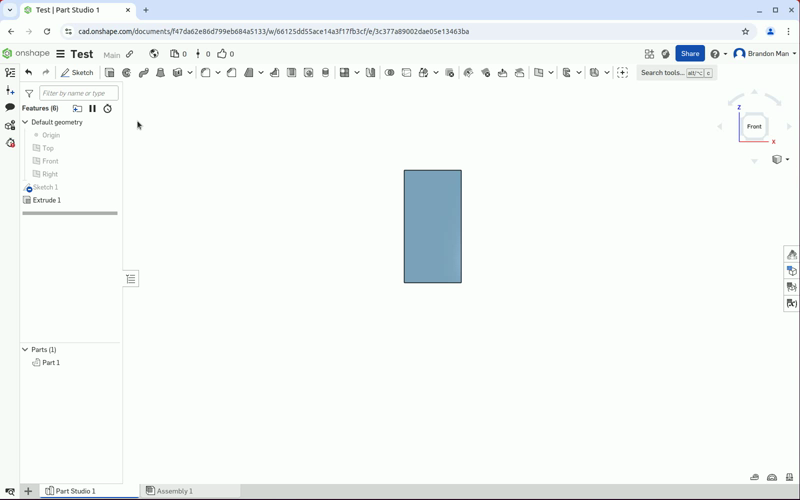
mouse_move(73, 189)
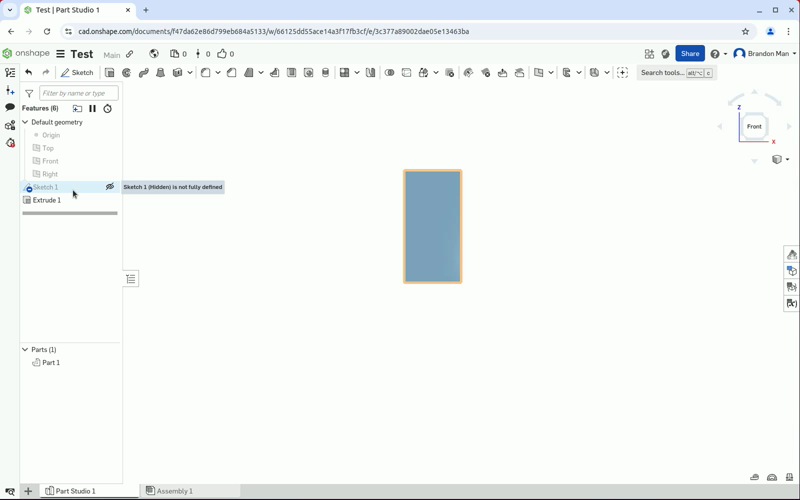
click(73, 189)
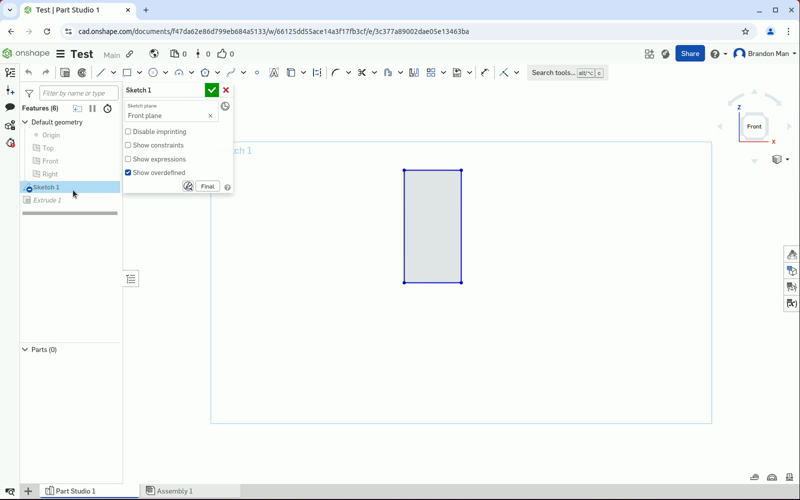
mouse_move(229, 92)
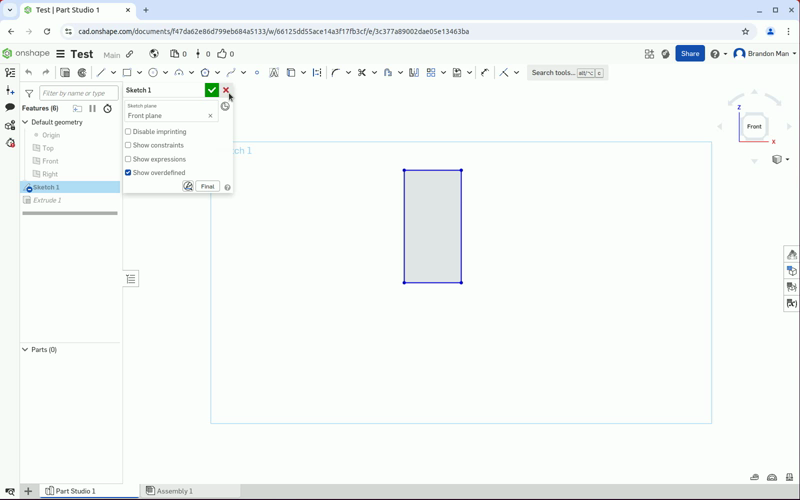
click(229, 92)
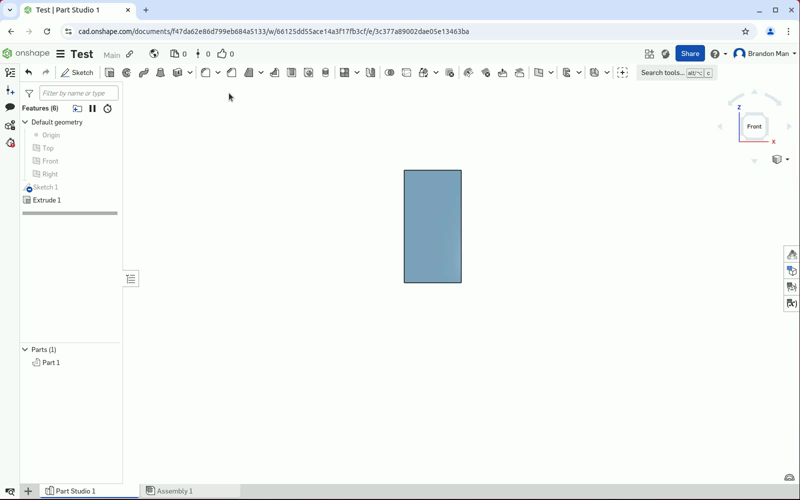
mouse_move(73, 352)
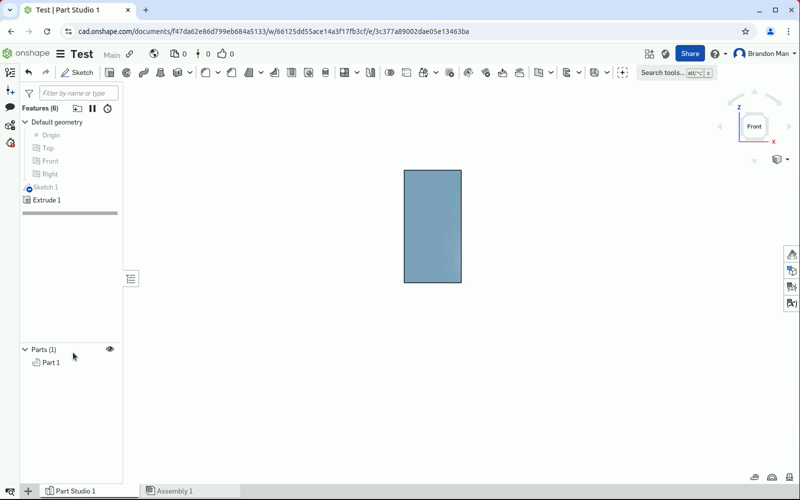
key(y)
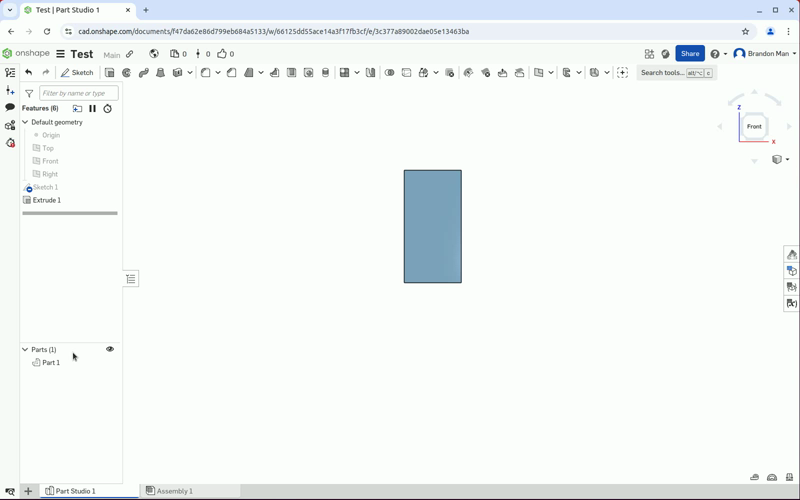
key(shift+p)
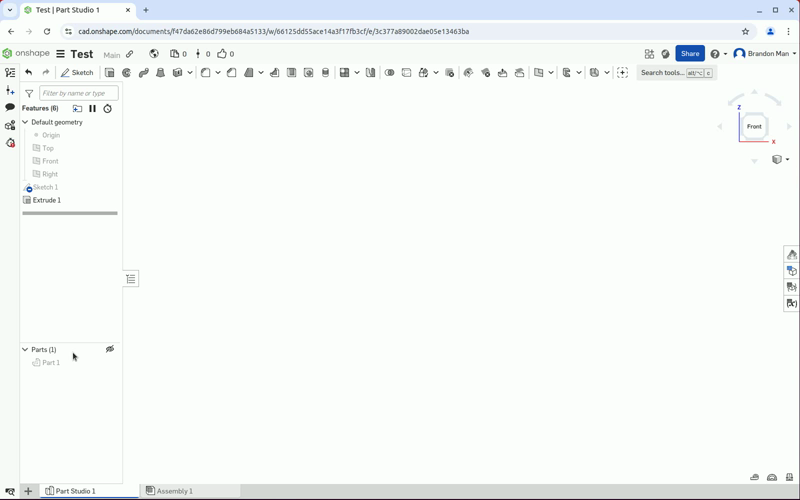
key(space)
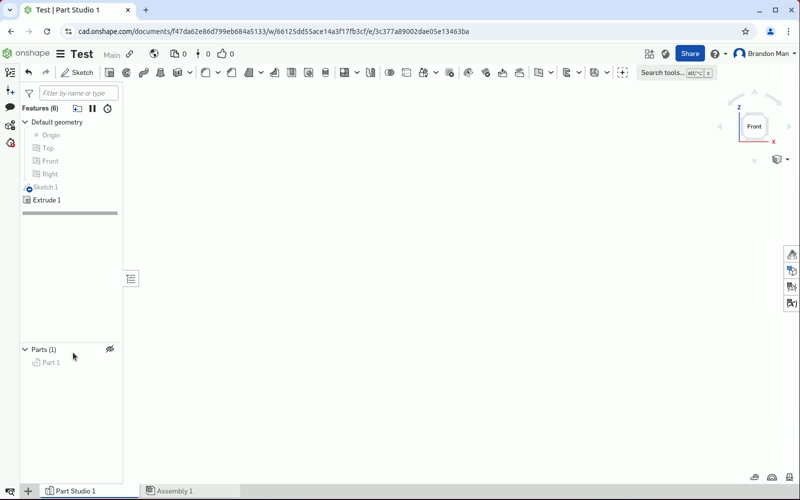
key_down(shift)
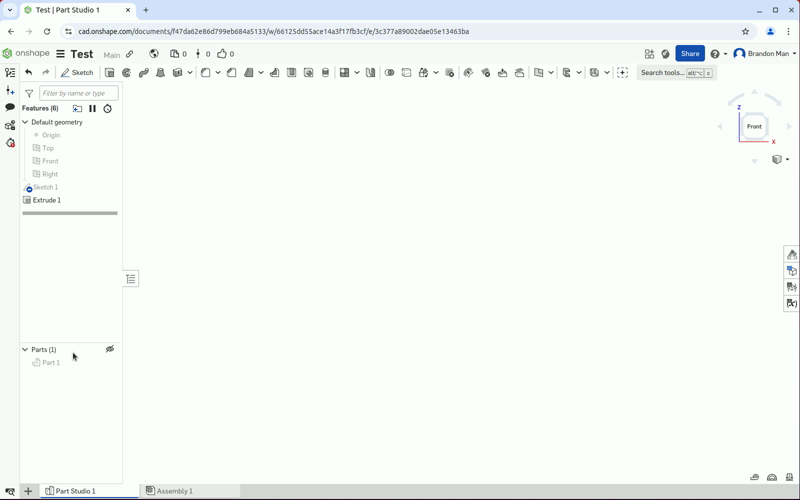
key(left)
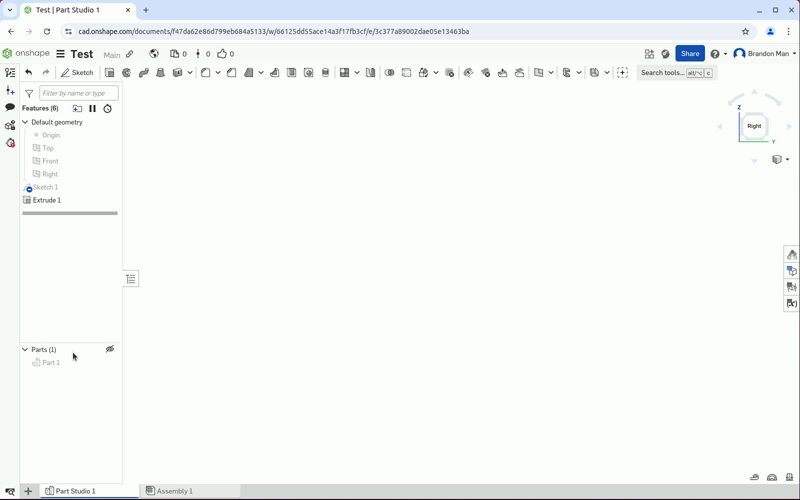
key_up(shift)
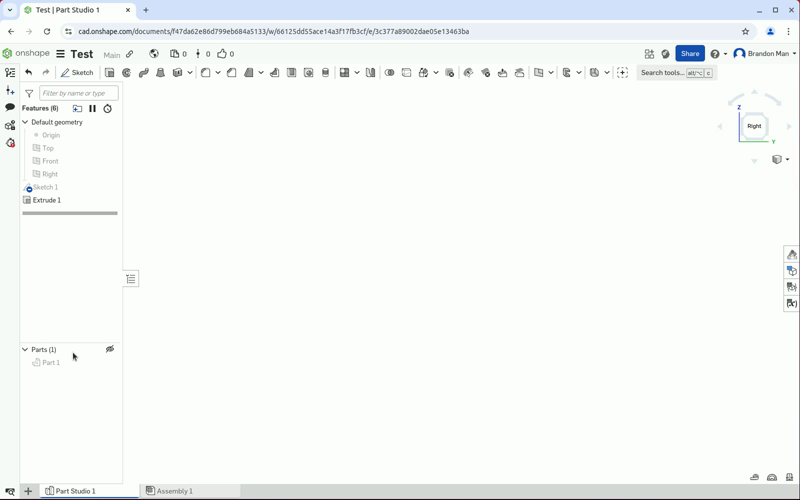
mouse_move(73, 352)
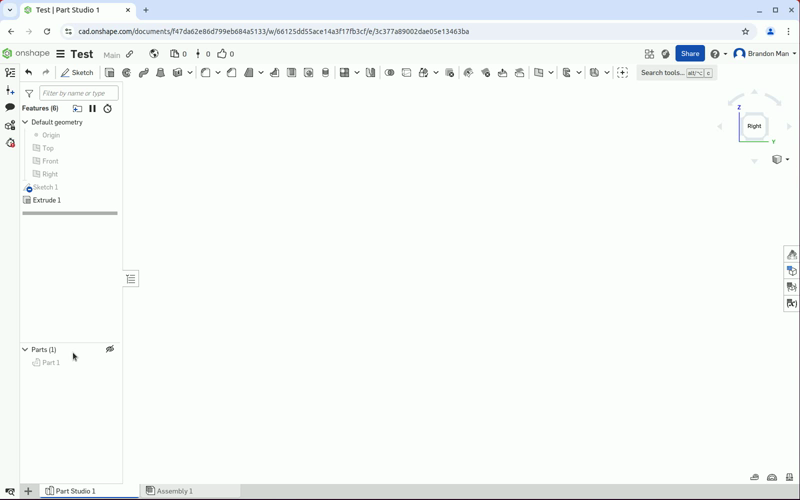
key(shift+y)
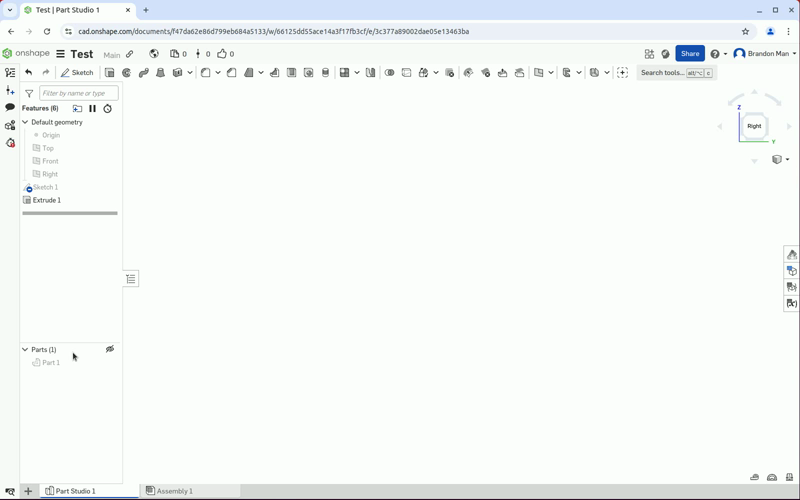
key(shift+s)
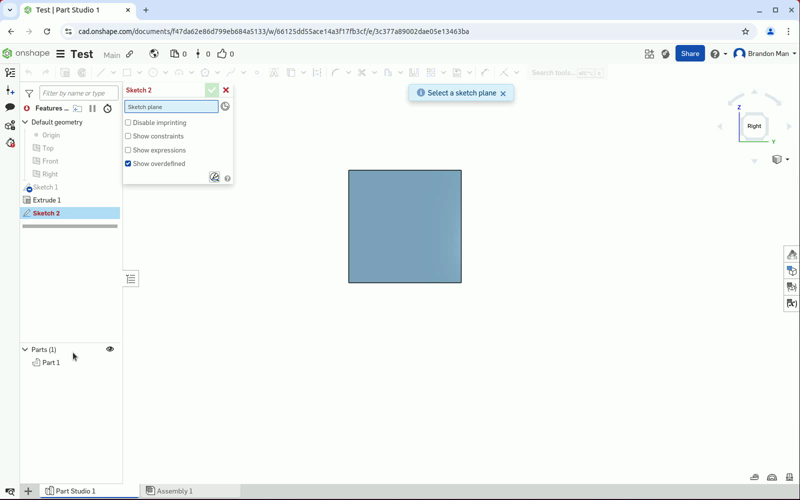
mouse_move(73, 176)
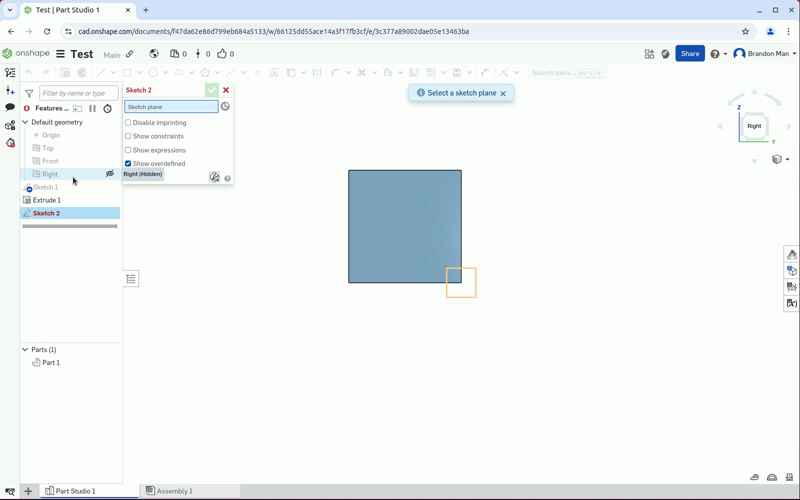
click(73, 176)
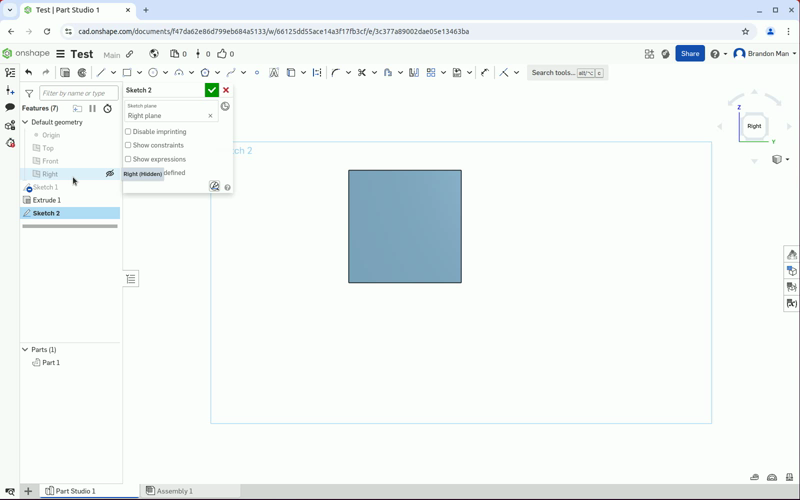
mouse_move(73, 352)
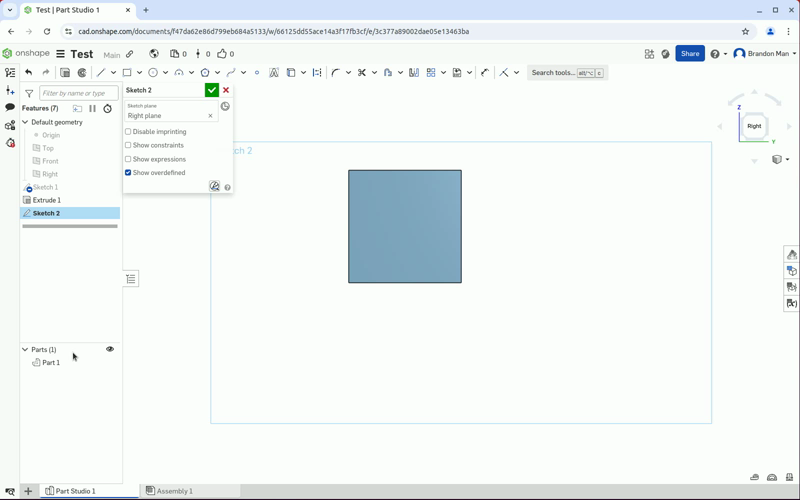
key(y)
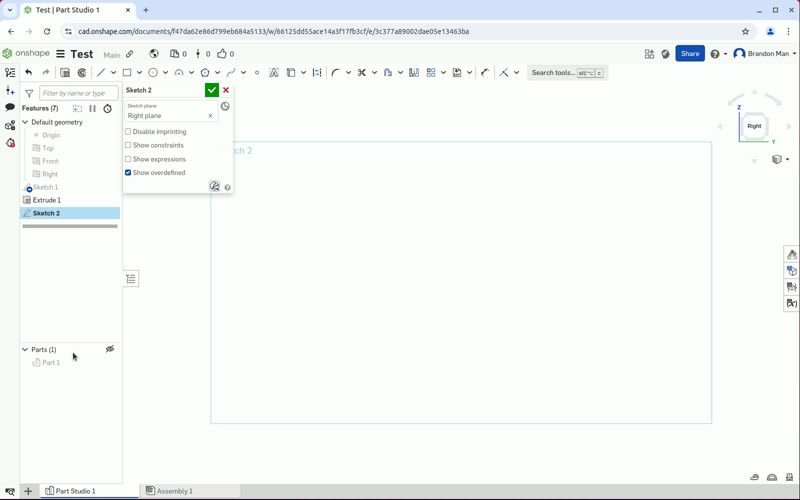
key(l)
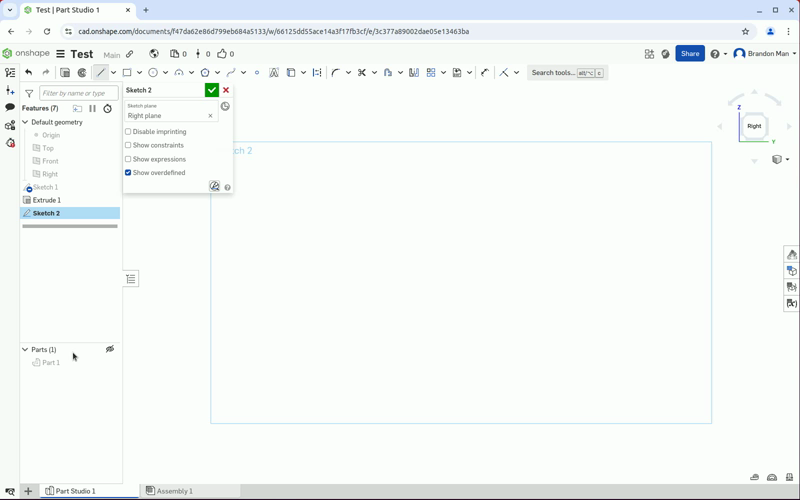
key_down(shift)
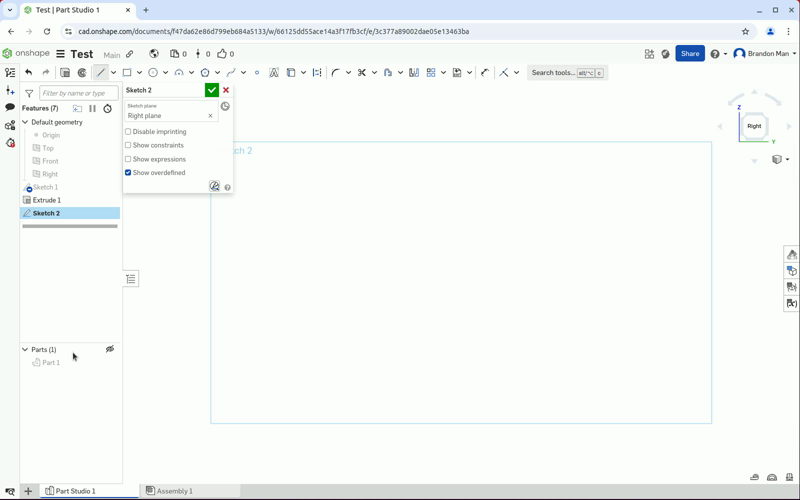
mouse_move(348, 226)
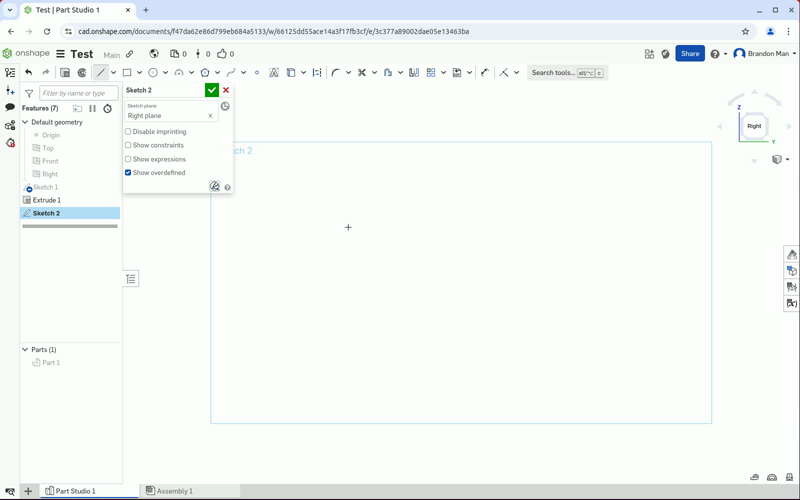
click(348, 226)
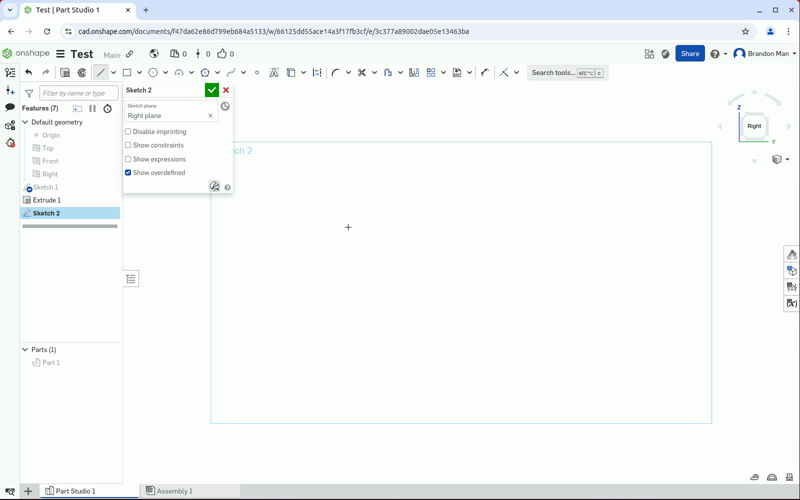
key_up(shift)
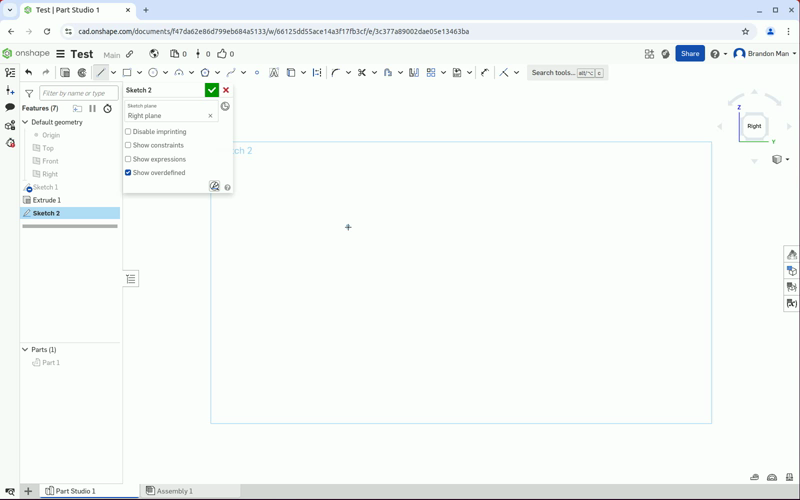
key_down(shift)
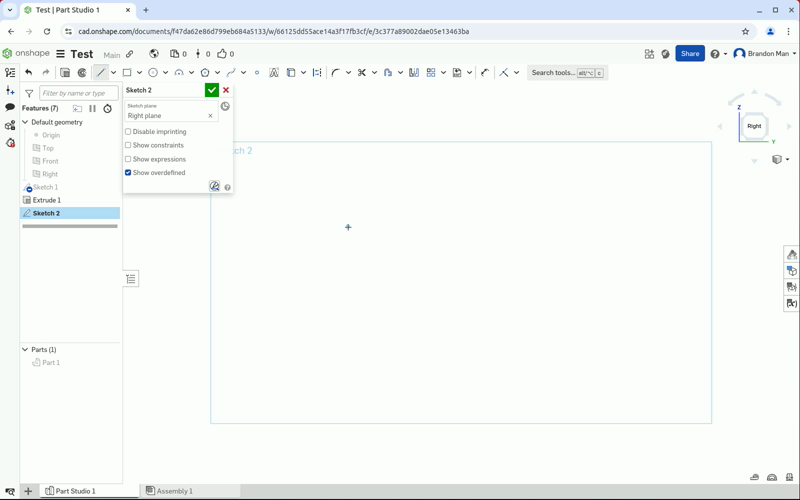
mouse_move(378, 226)
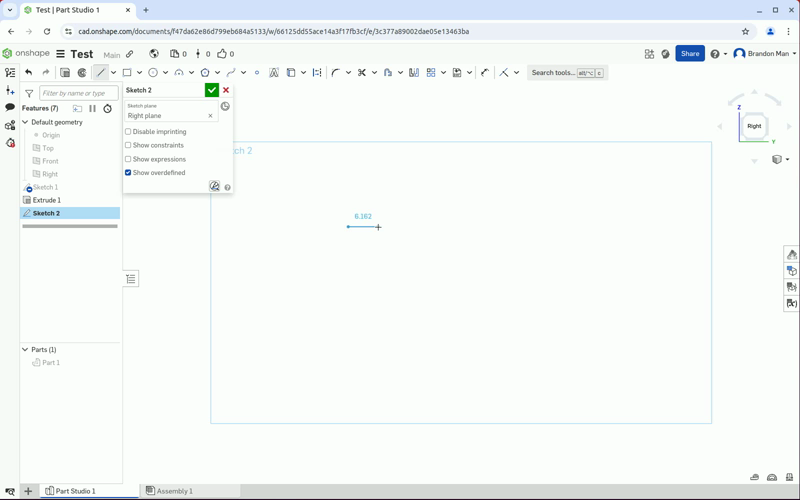
mouse_move(404, 226)
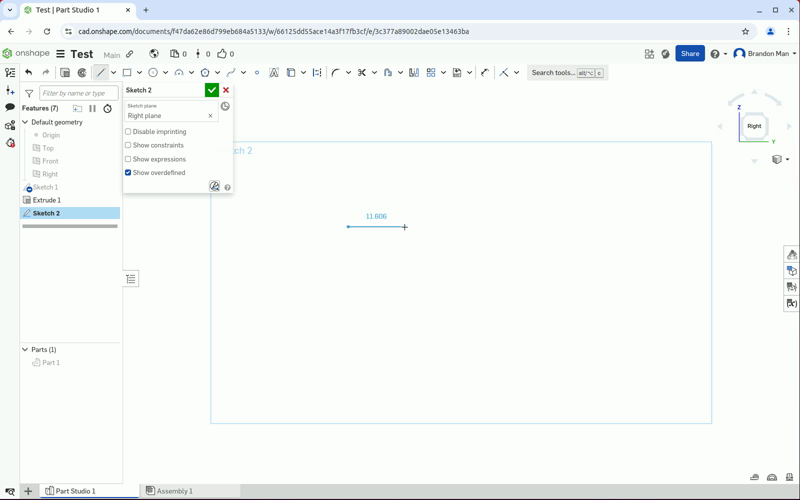
click(404, 226)
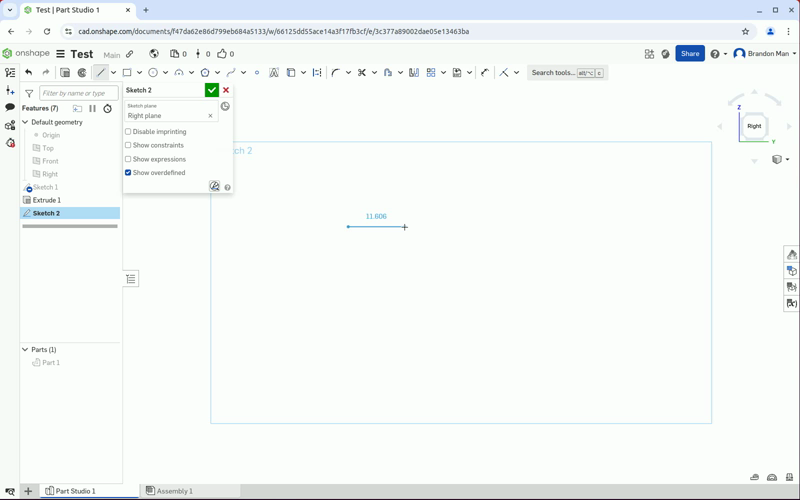
key_up(shift)
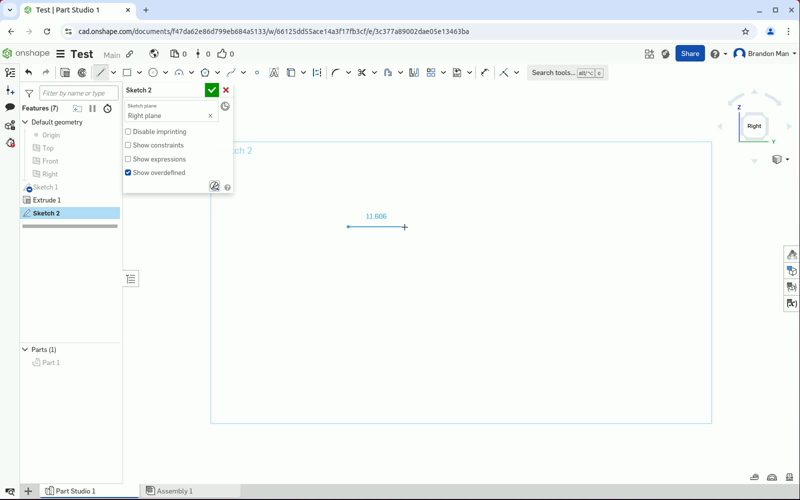
key_down(shift)
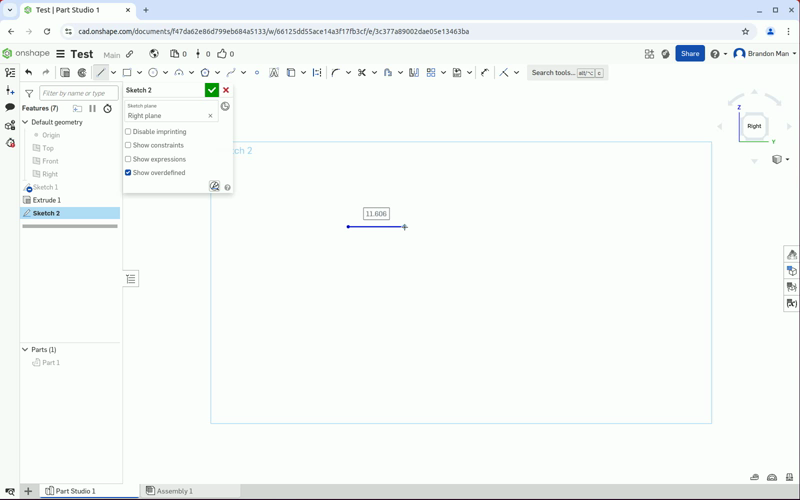
mouse_move(434, 226)
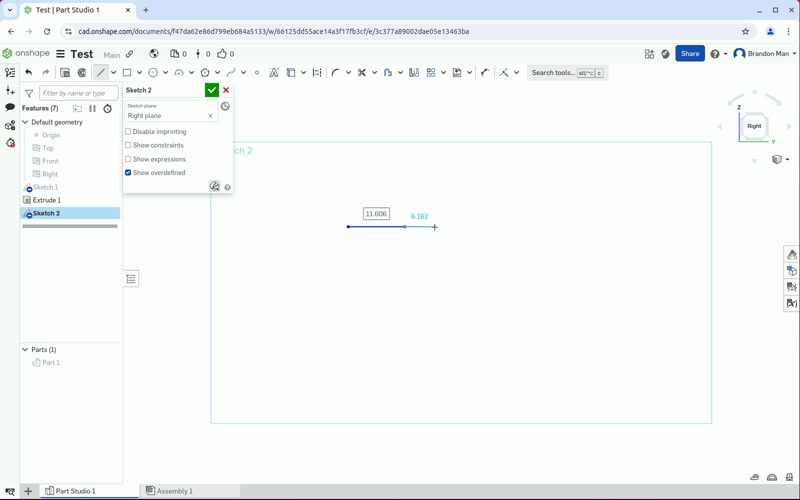
mouse_move(404, 169)
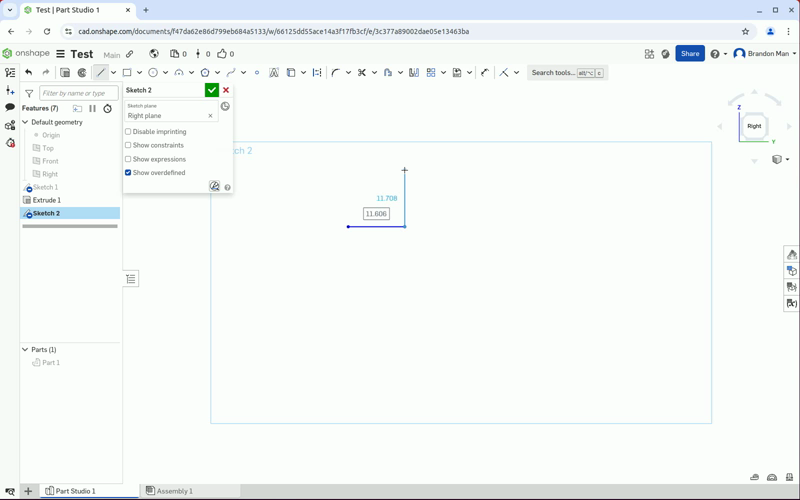
click(404, 169)
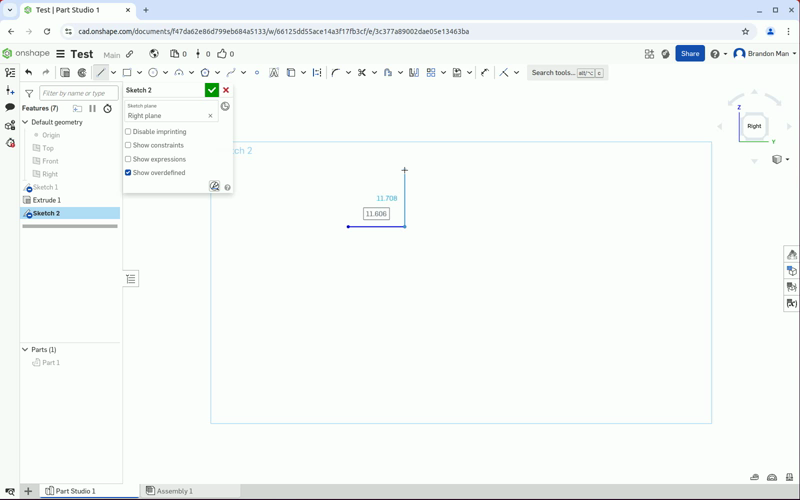
key_up(shift)
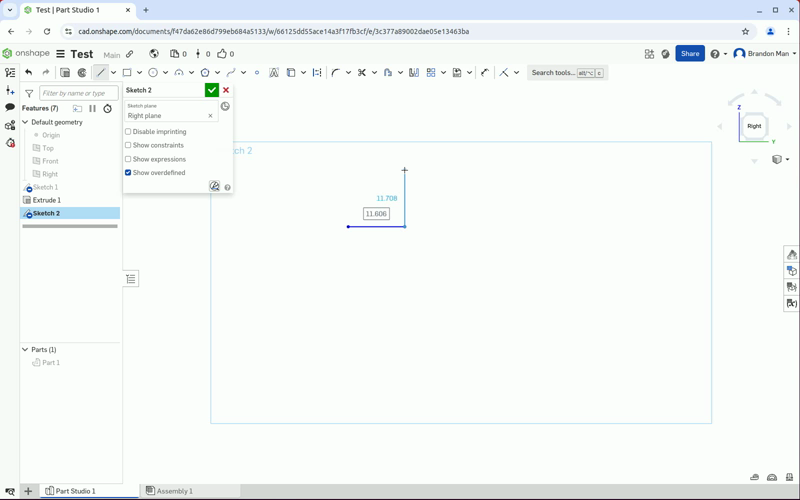
key_down(shift)
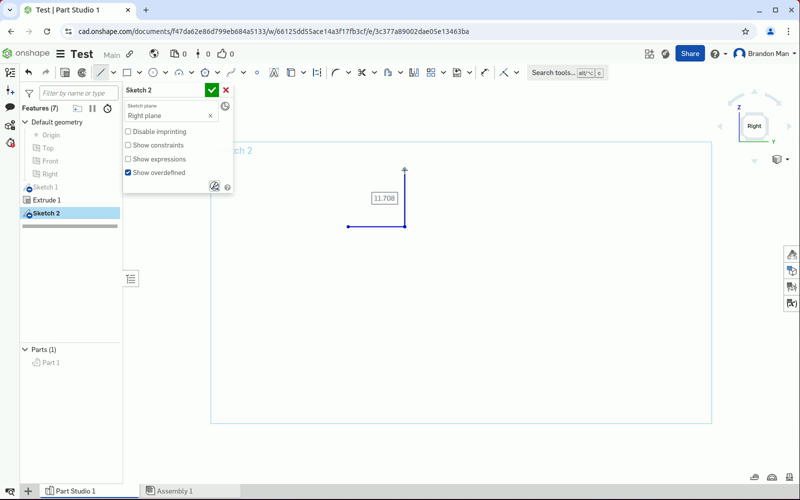
mouse_move(434, 169)
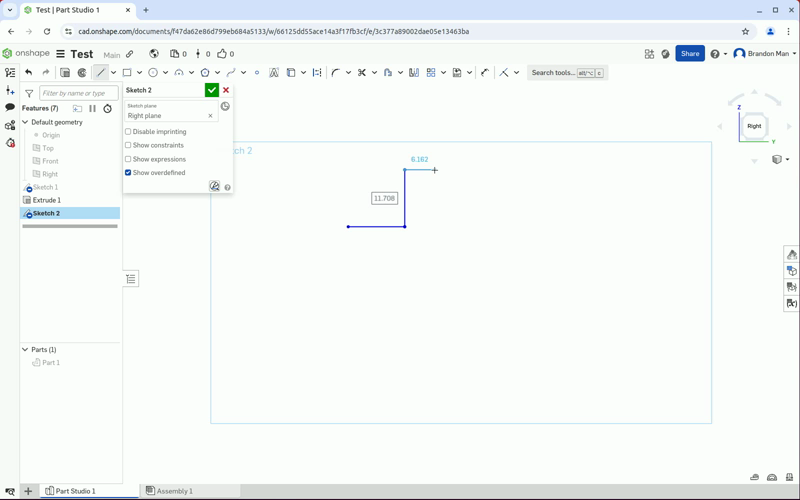
mouse_move(348, 169)
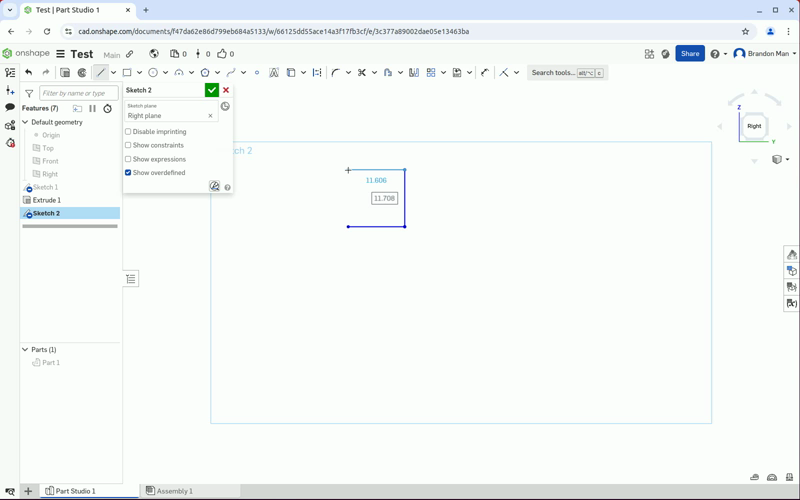
click(348, 169)
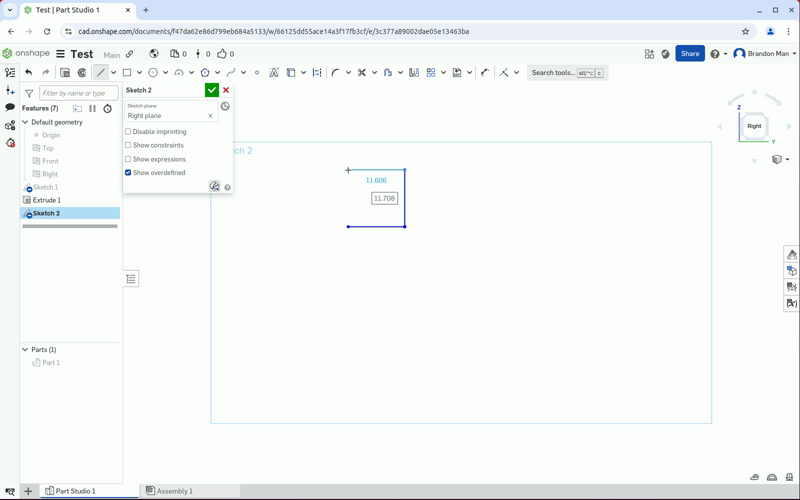
key_up(shift)
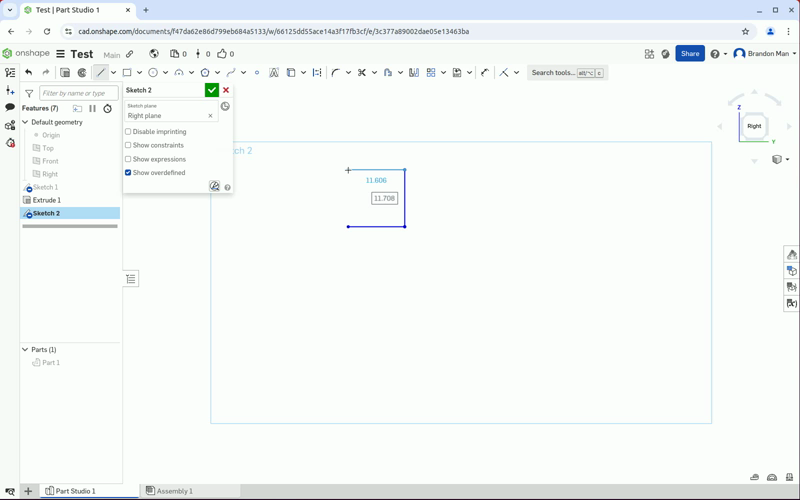
mouse_move(378, 169)
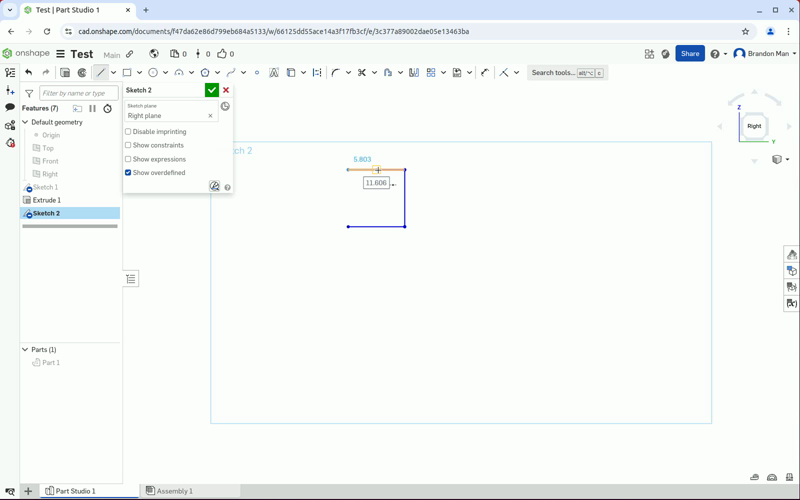
key_down(shift)
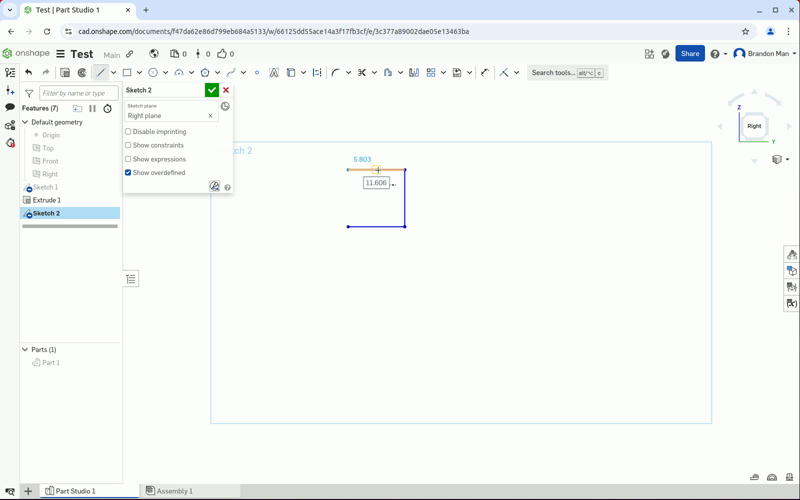
mouse_move(348, 226)
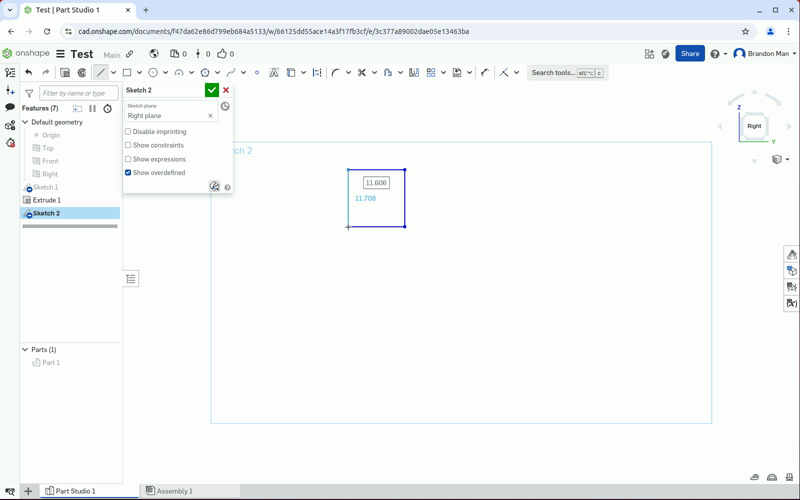
key_up(shift)
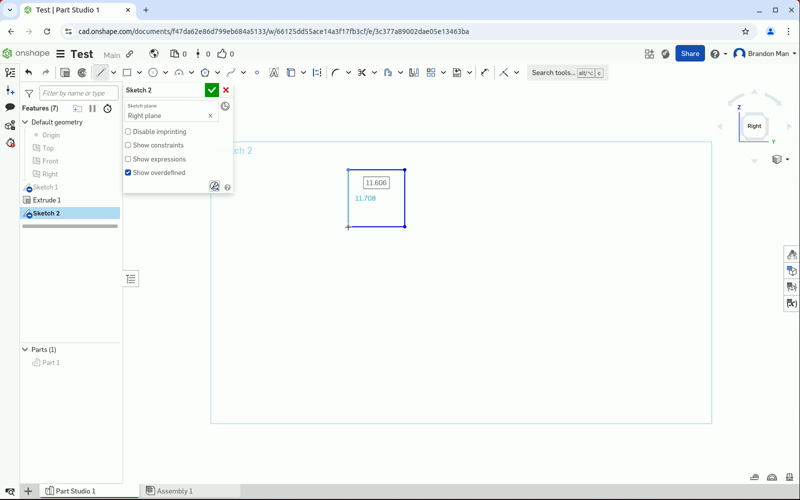
click(348, 226)
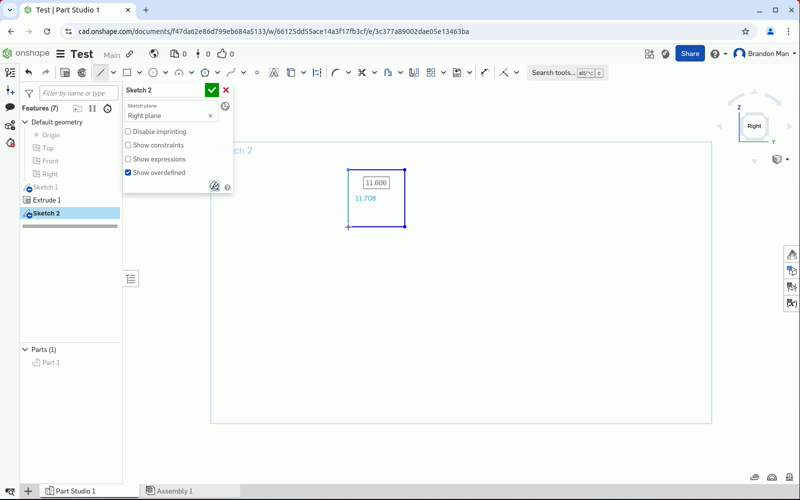
key(esc)
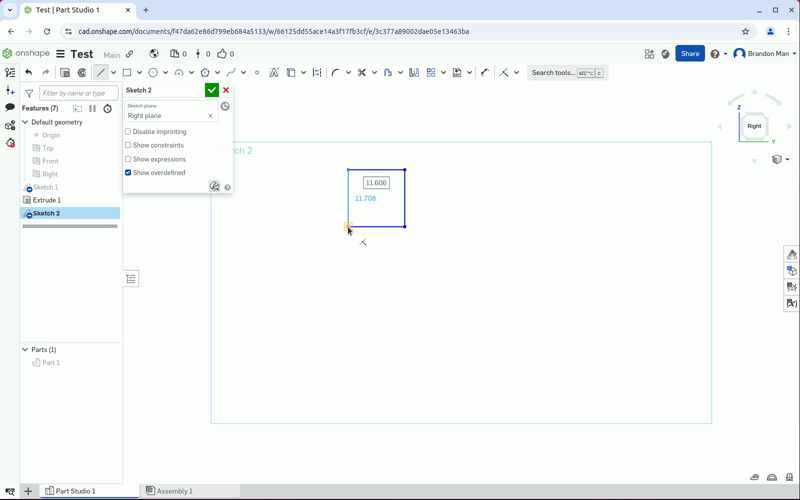
mouse_move(375, 222)
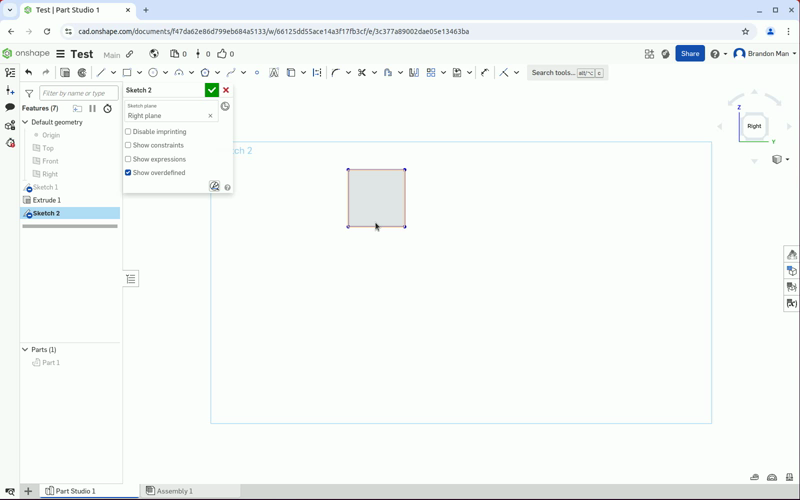
click(375, 222)
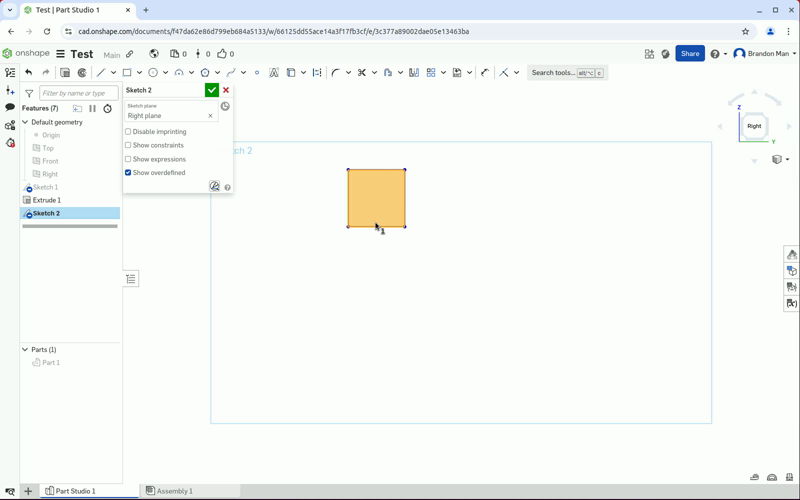
mouse_move(73, 352)
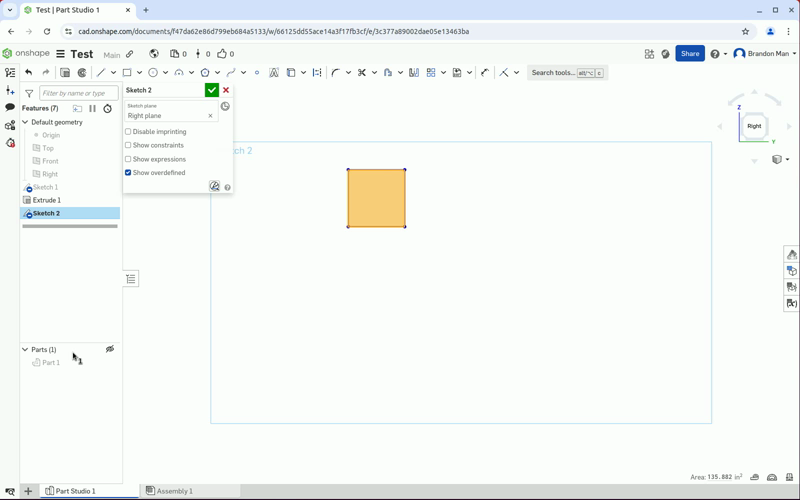
key(shift+y)
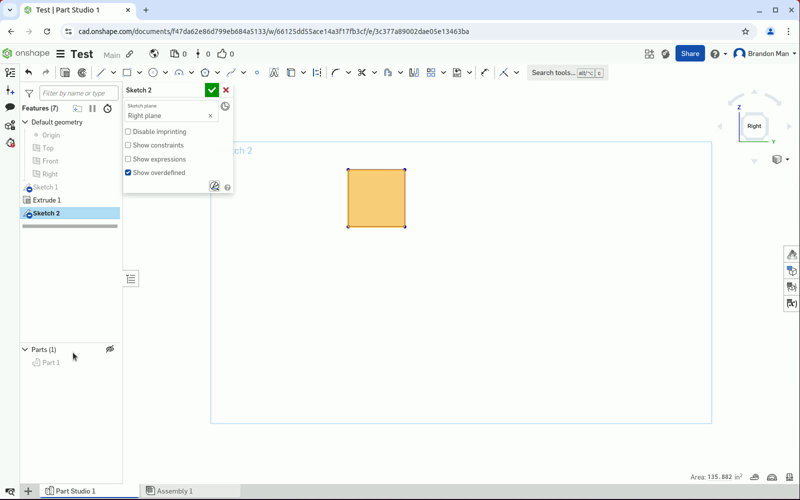
key(shift+e)
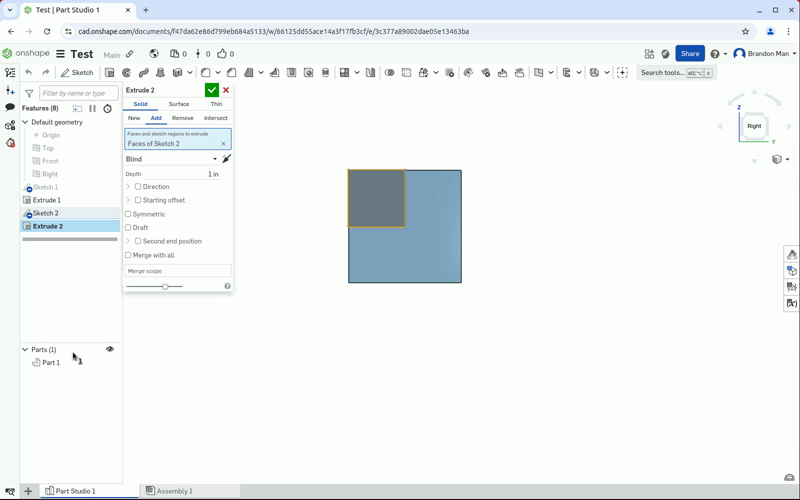
mouse_move(143, 106)
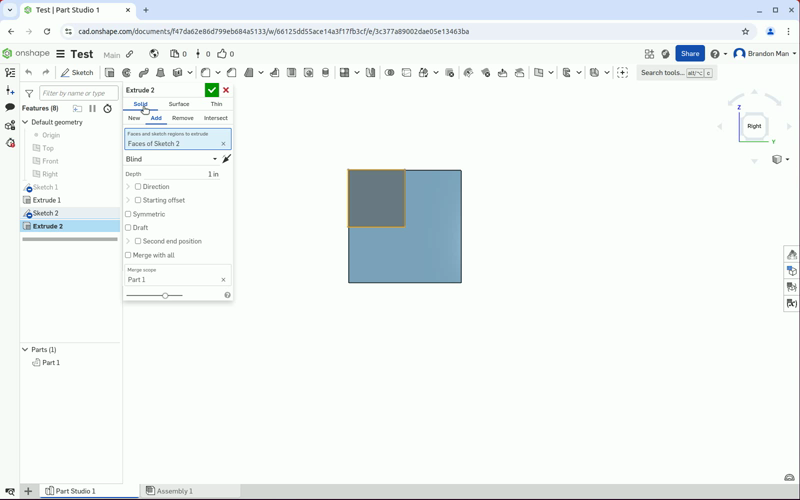
click(143, 106)
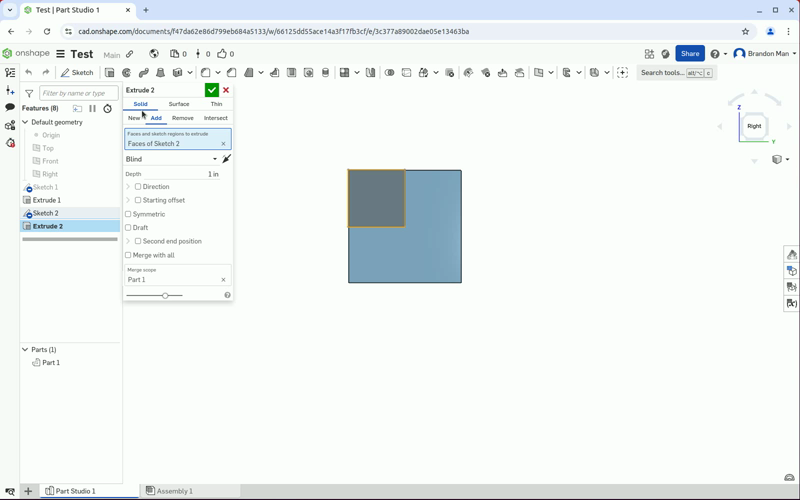
mouse_move(137, 120)
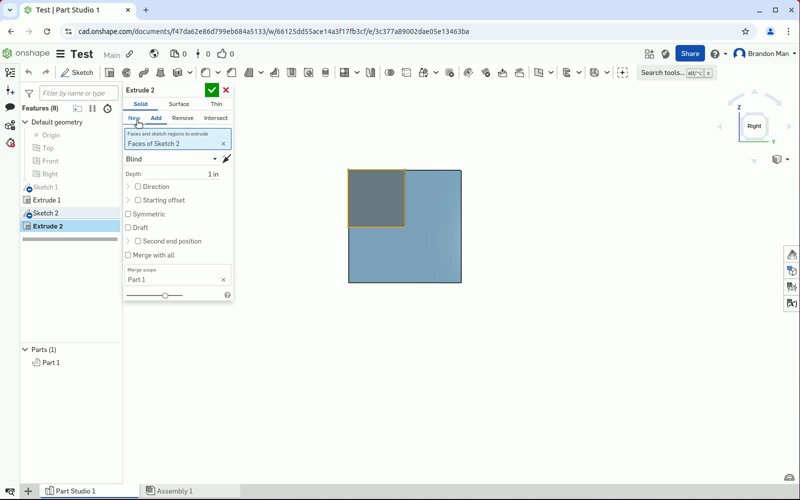
click(137, 120)
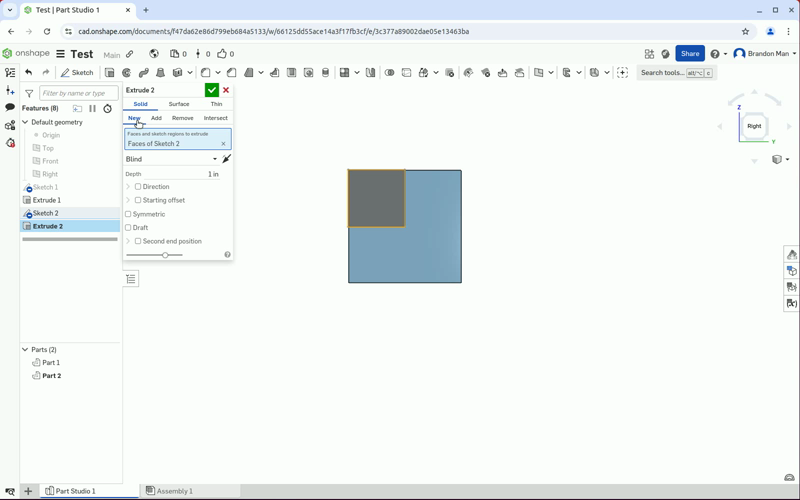
key(tab, 4)
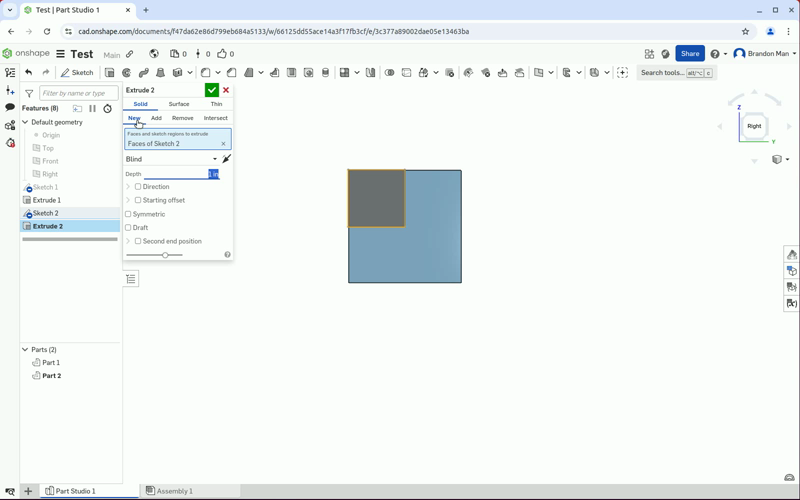
text(11.554)
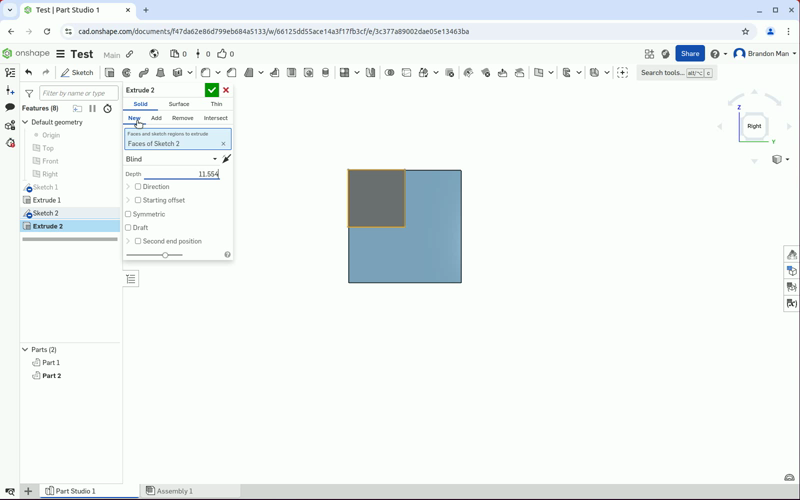
key(enter)
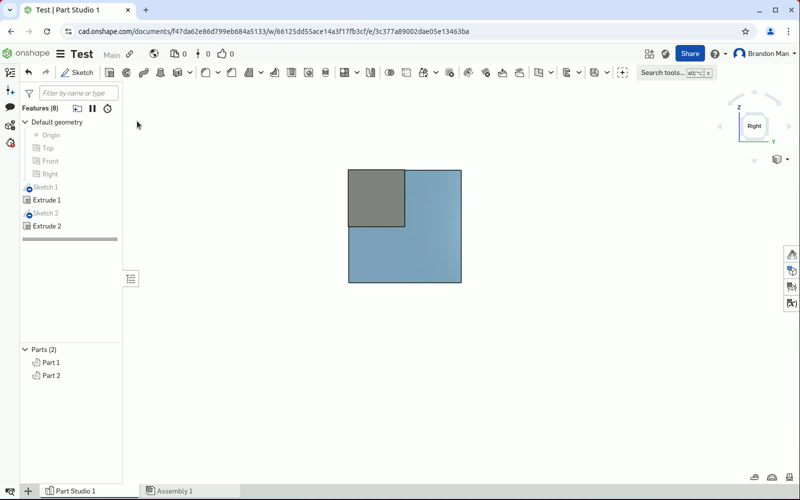
key(shift+h)
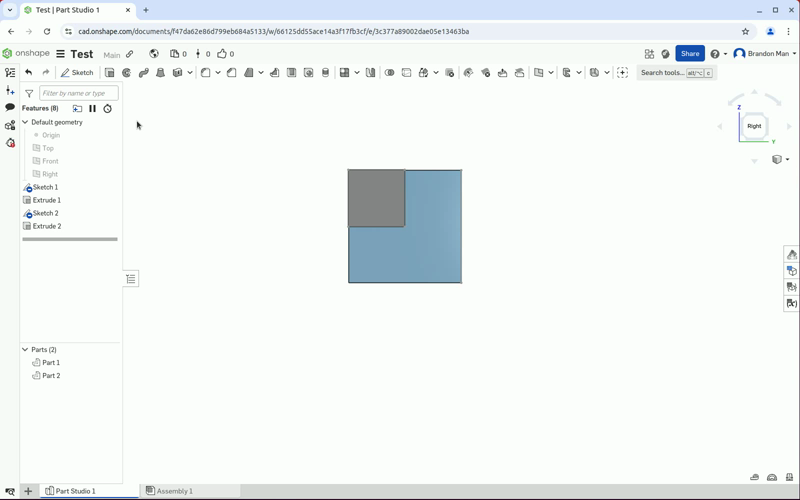
key(shift+h)
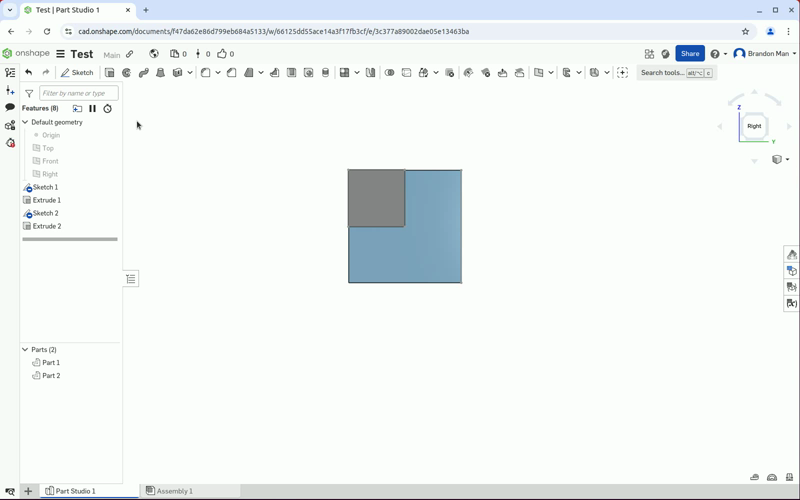
key(shift+7)
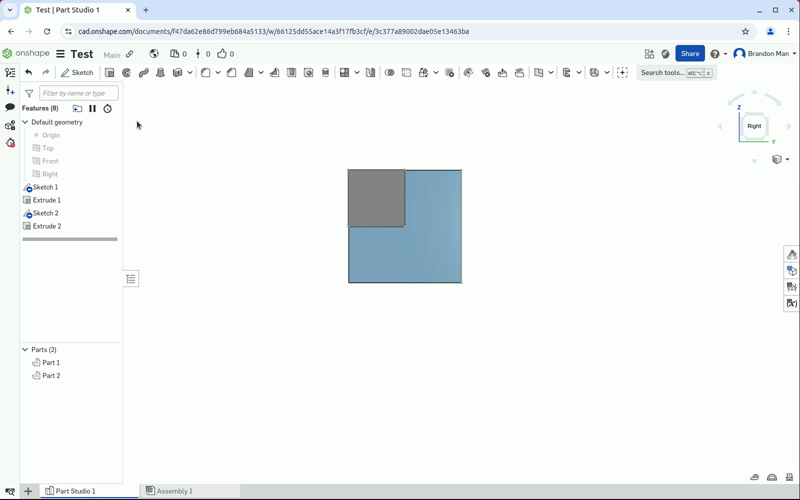
key(right, 2)
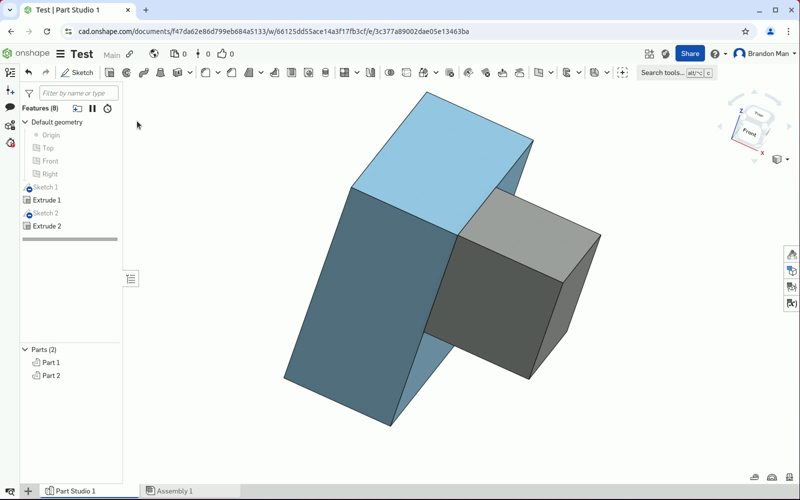
key(down, 2)
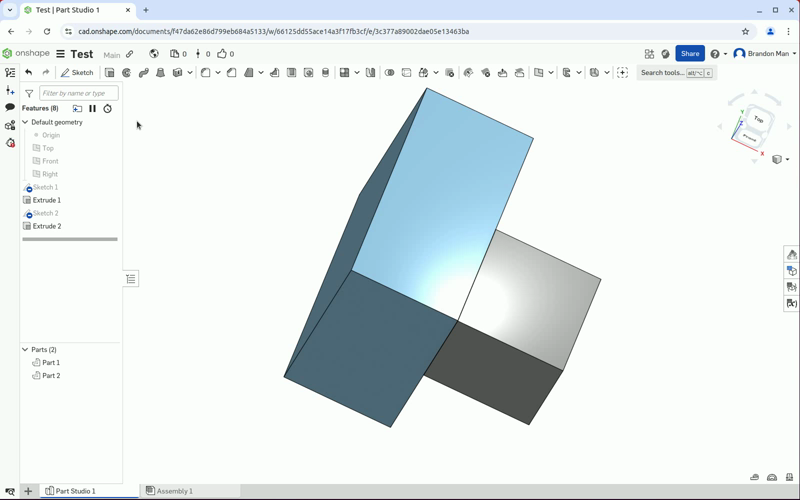
key(up, 2)
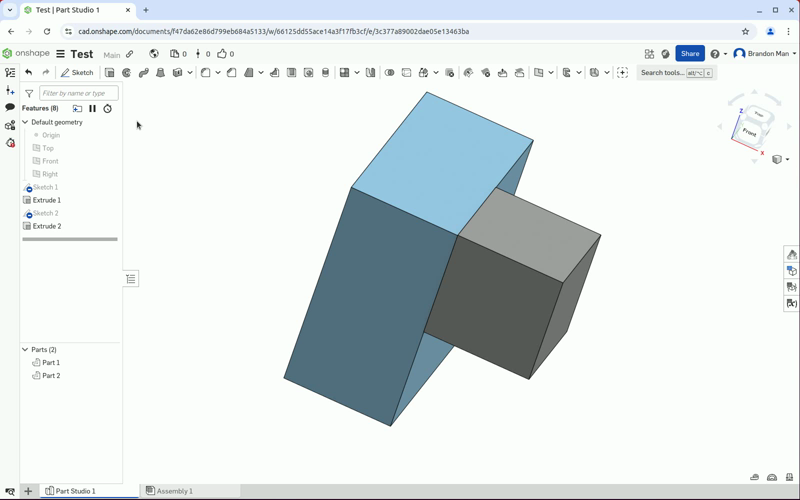
key(left, 2)
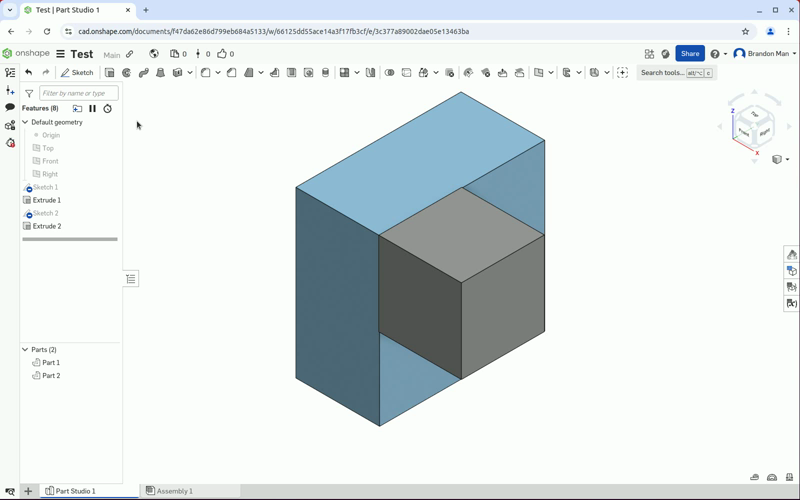
mouse_move(73, 189)
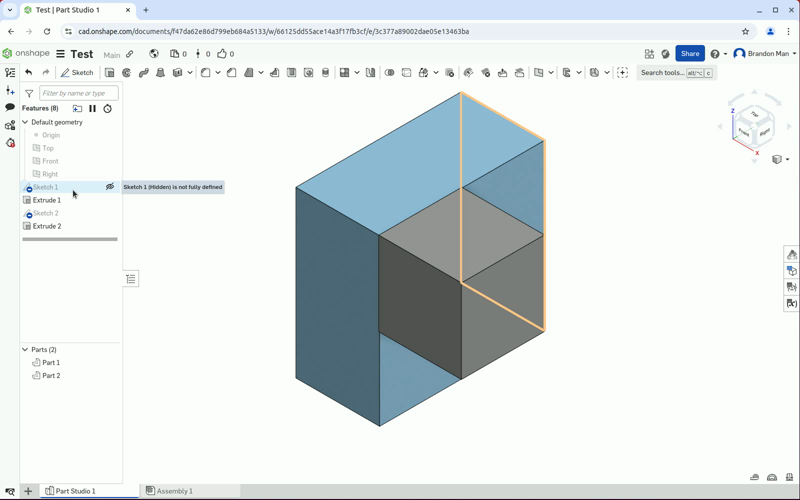
click(73, 189)